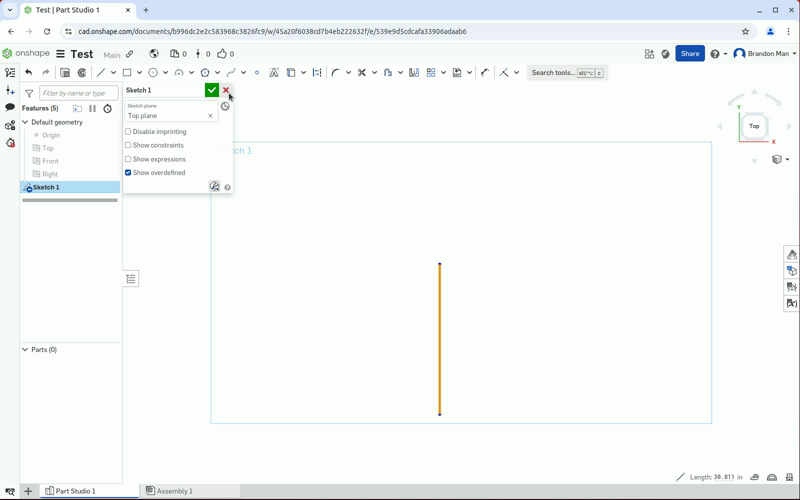
key(shift+h)
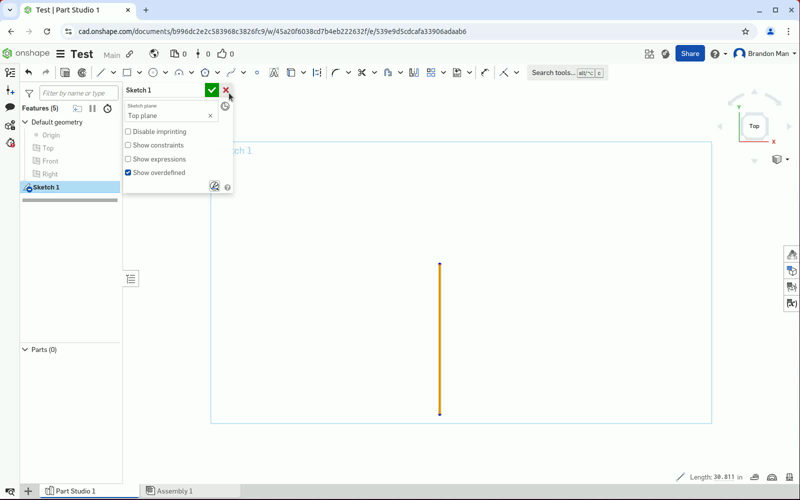
key(shift+s)
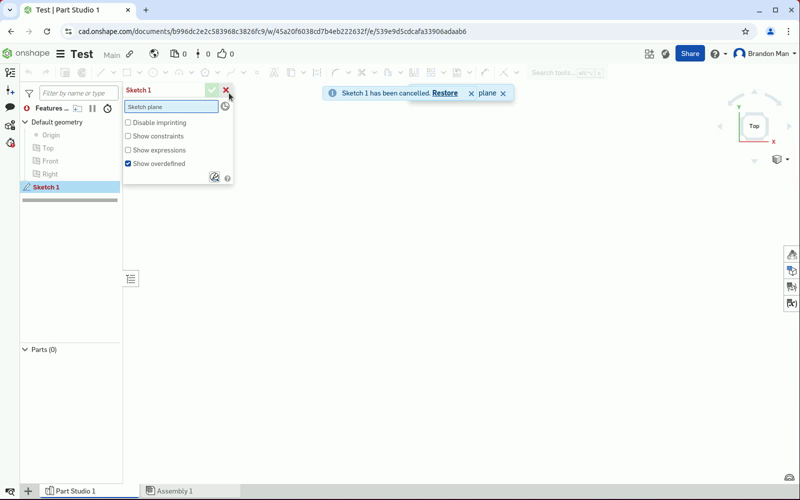
mouse_move(73, 150)
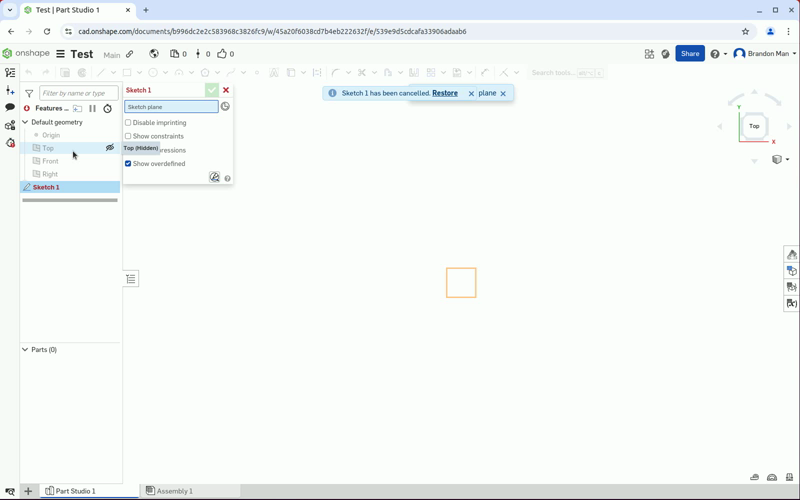
click(73, 150)
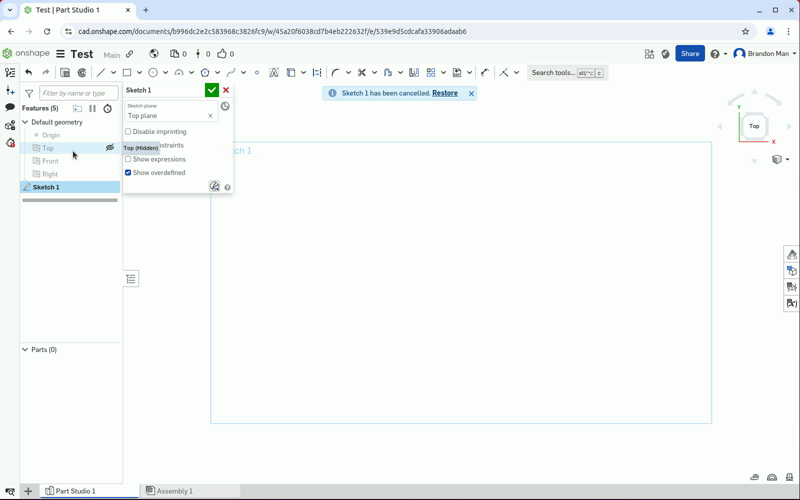
mouse_move(73, 352)
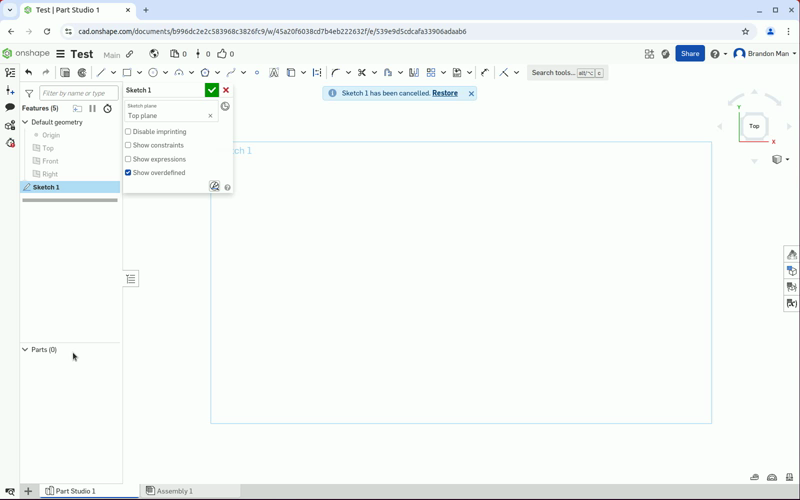
key(y)
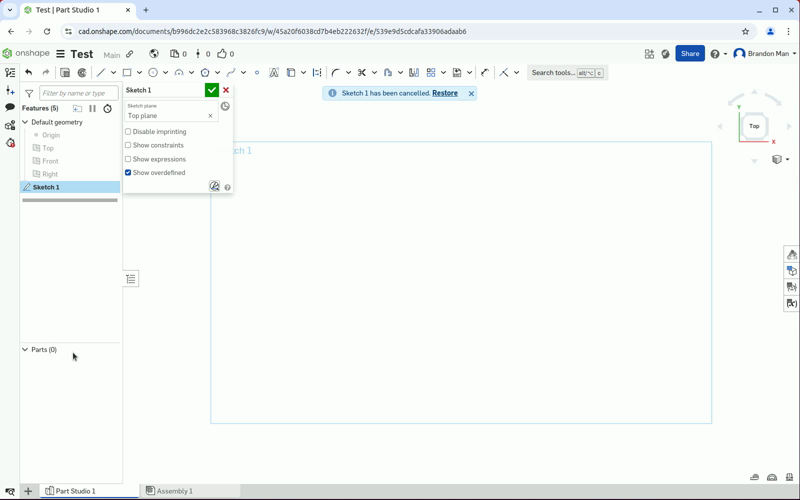
key(c)
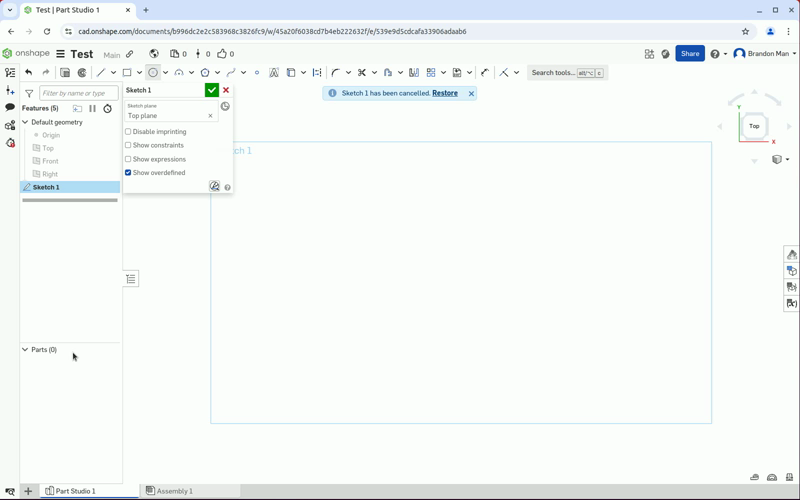
key_down(shift)
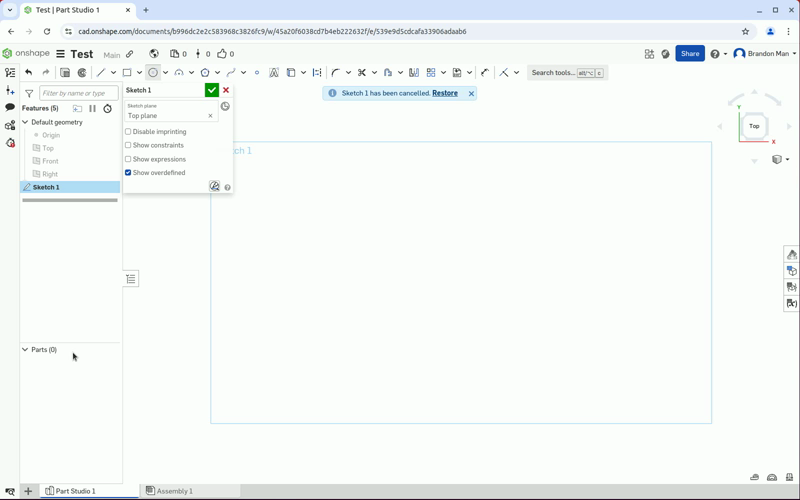
mouse_move(460, 282)
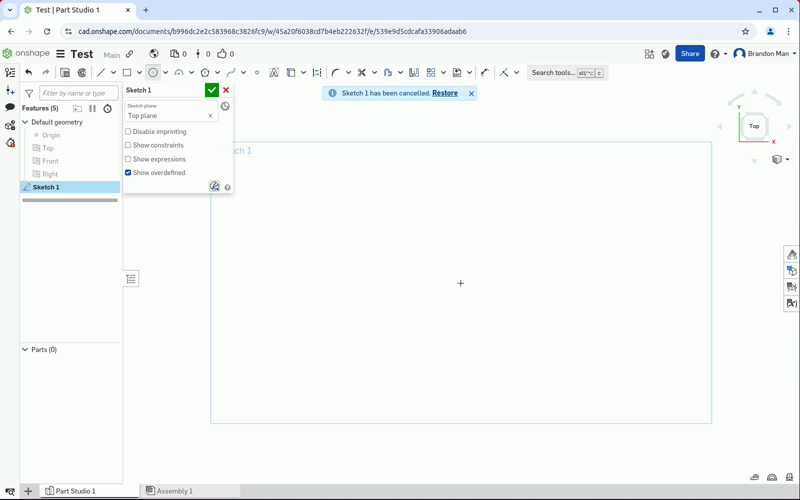
click(460, 282)
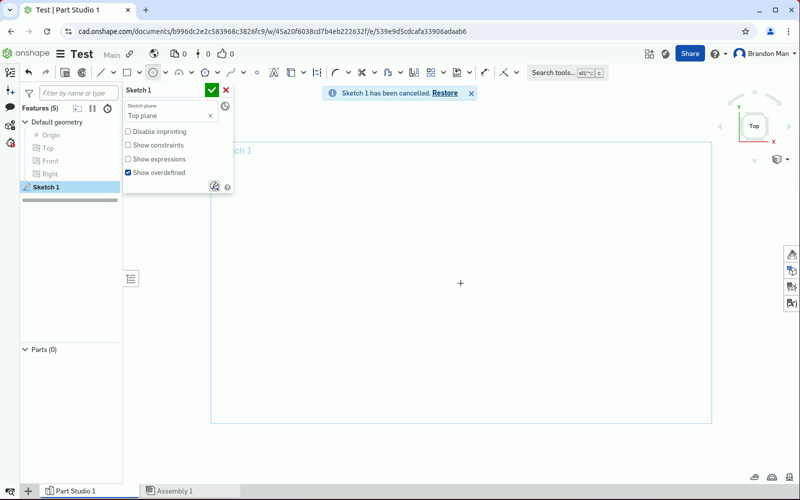
key_up(shift)
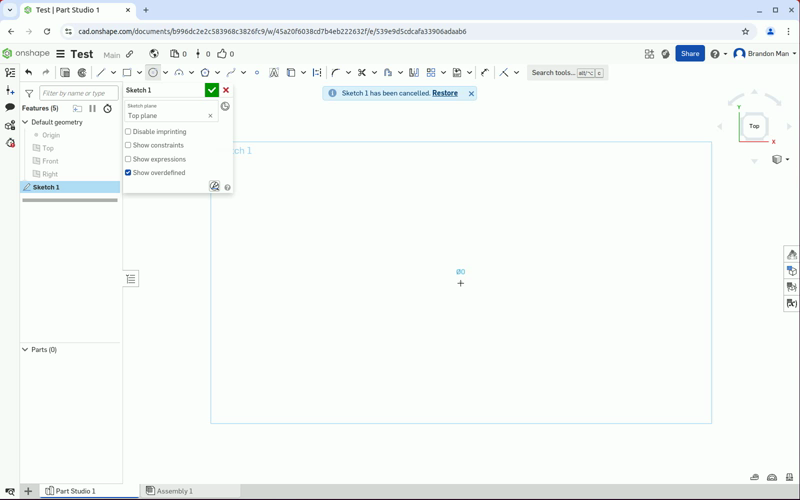
mouse_move(511, 282)
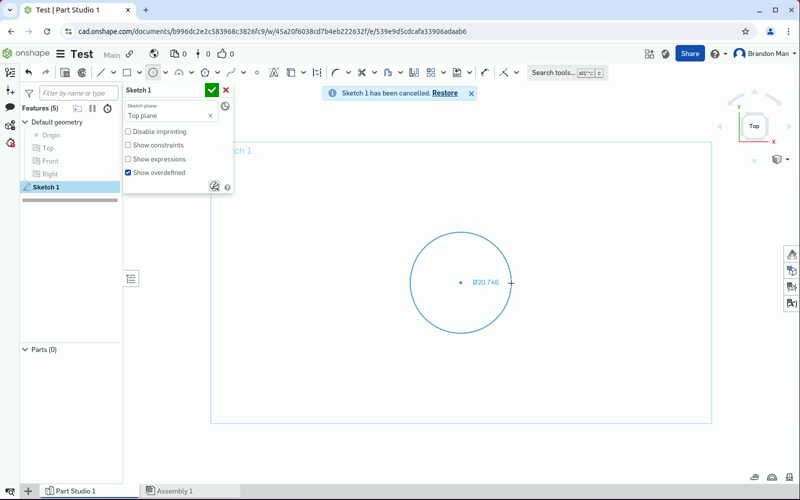
click(511, 282)
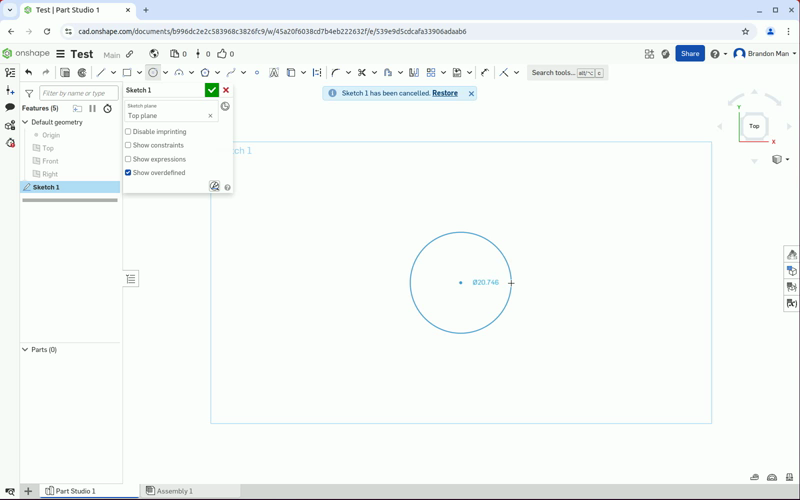
key(esc)
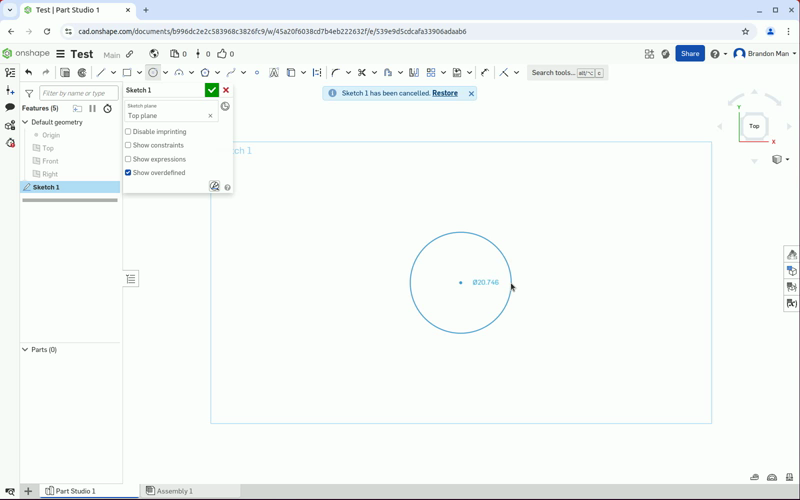
mouse_move(452, 256)
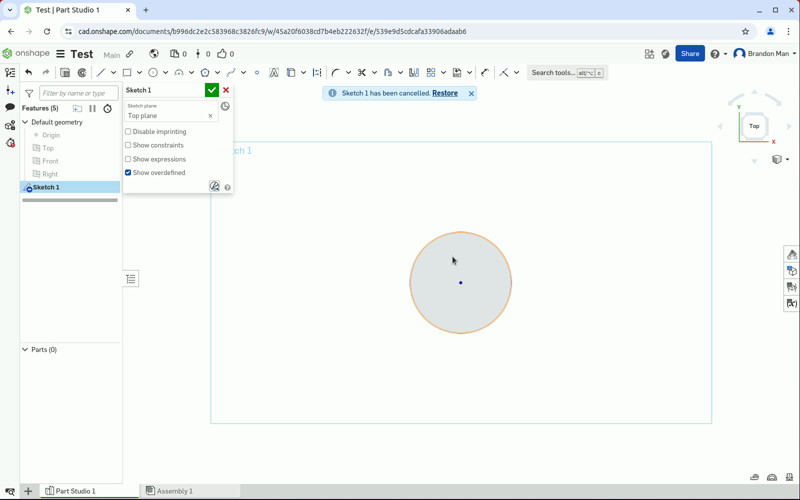
click(452, 256)
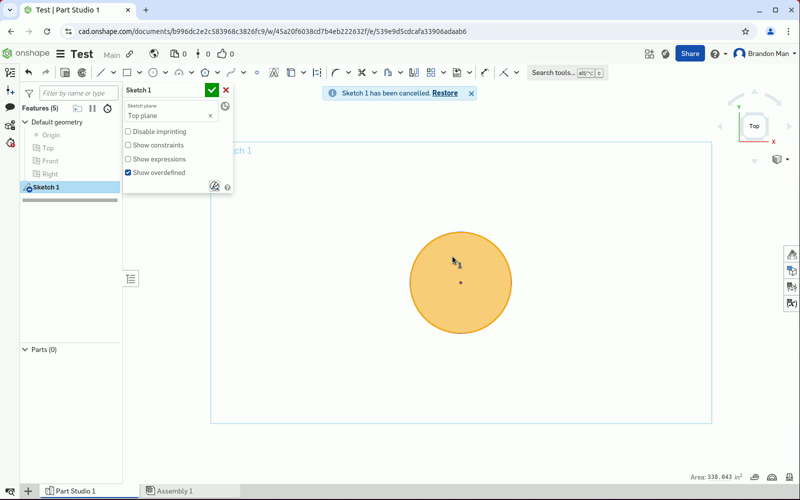
mouse_move(73, 352)
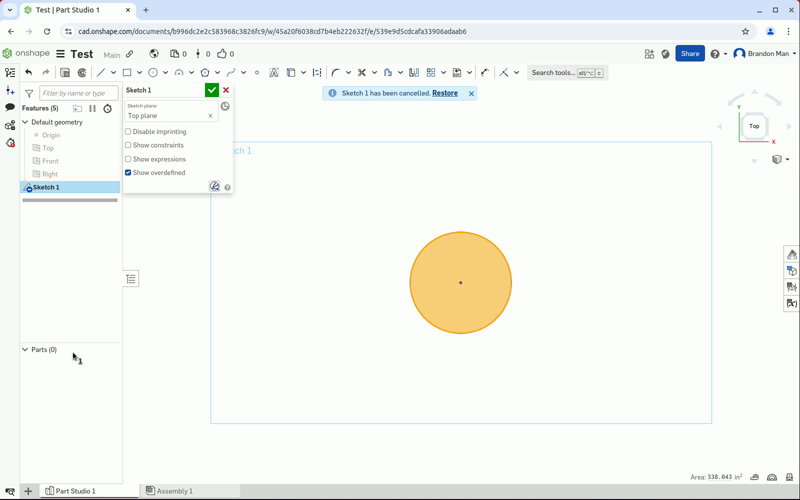
key(shift+y)
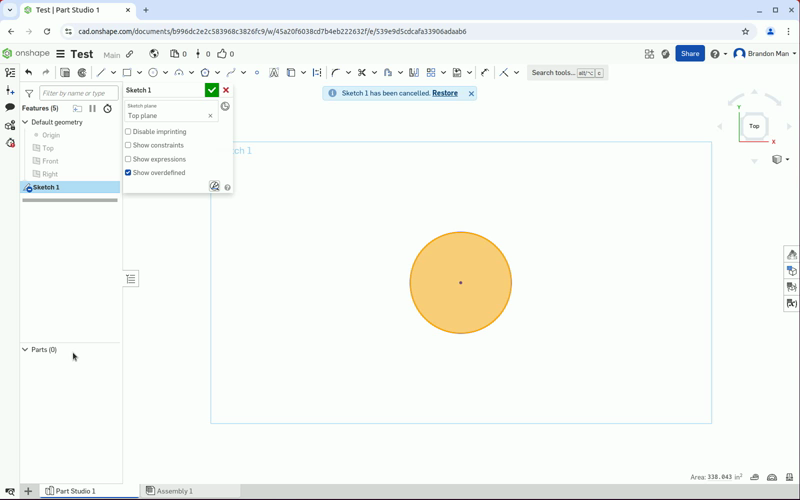
key(shift+e)
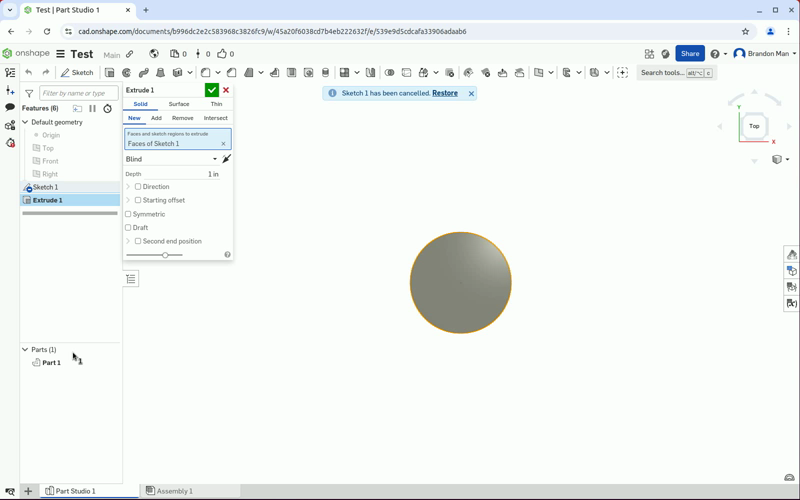
mouse_move(143, 106)
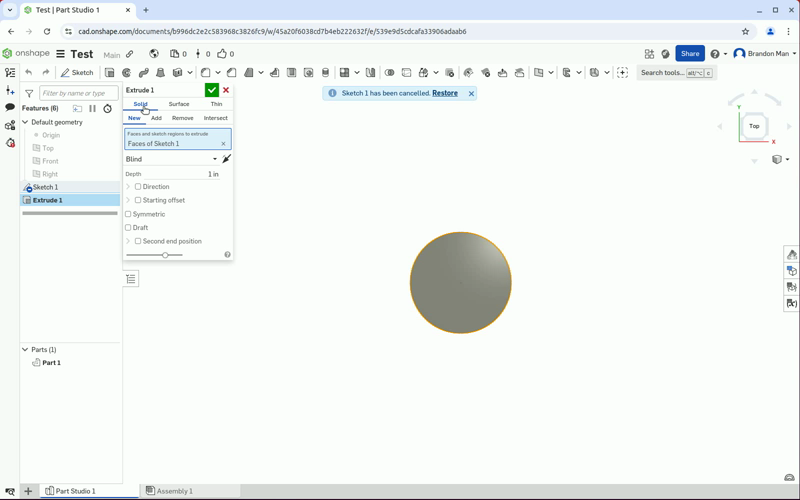
click(143, 106)
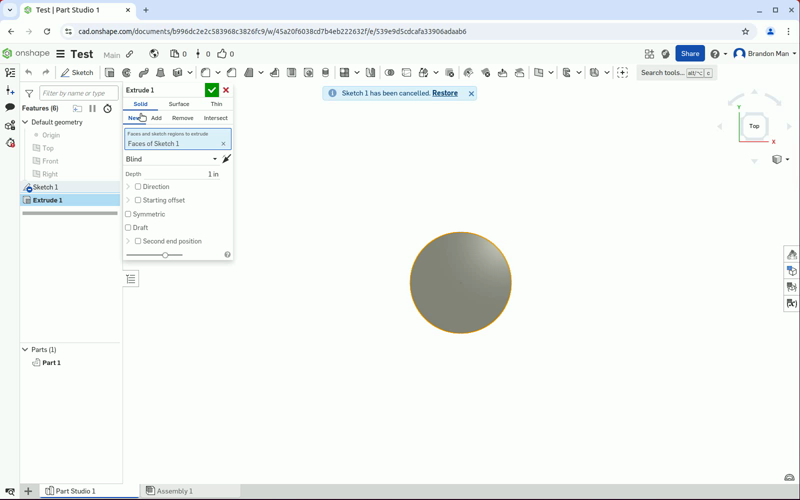
mouse_move(137, 120)
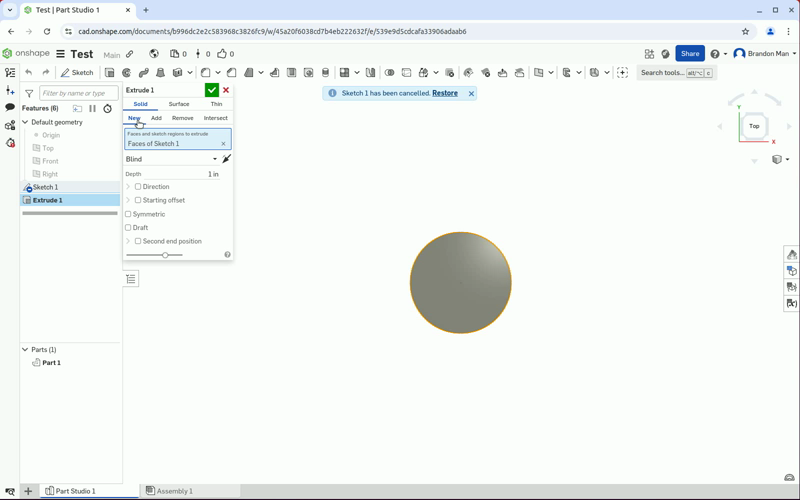
click(137, 120)
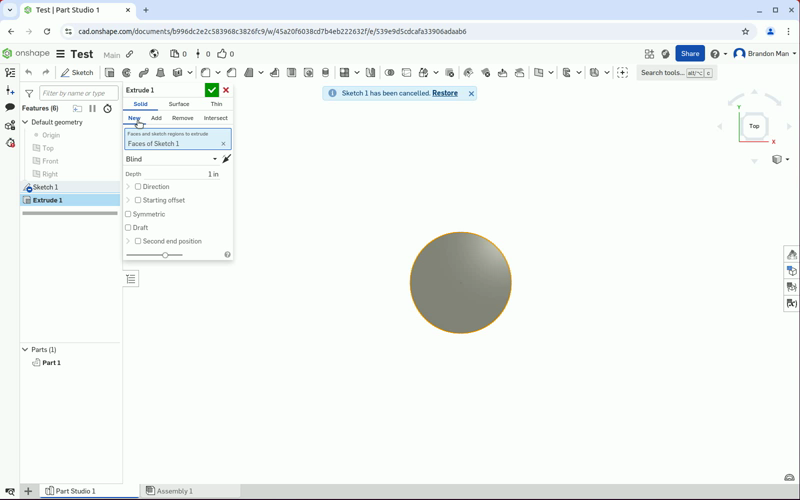
key(tab, 4)
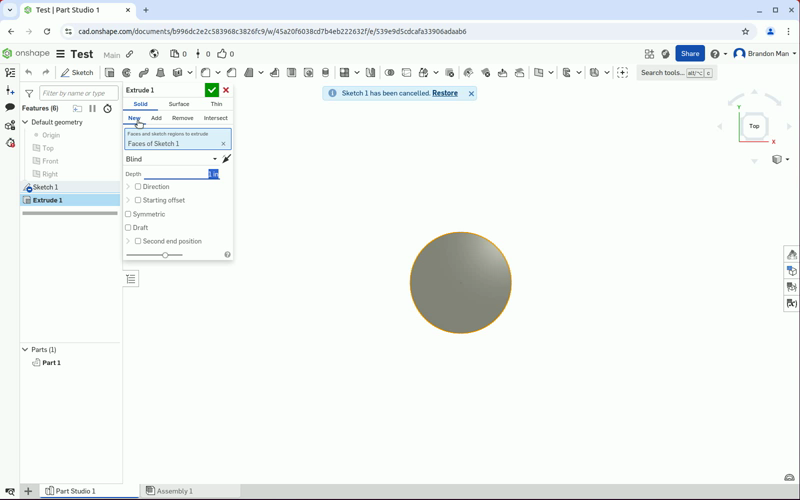
text(20.702)
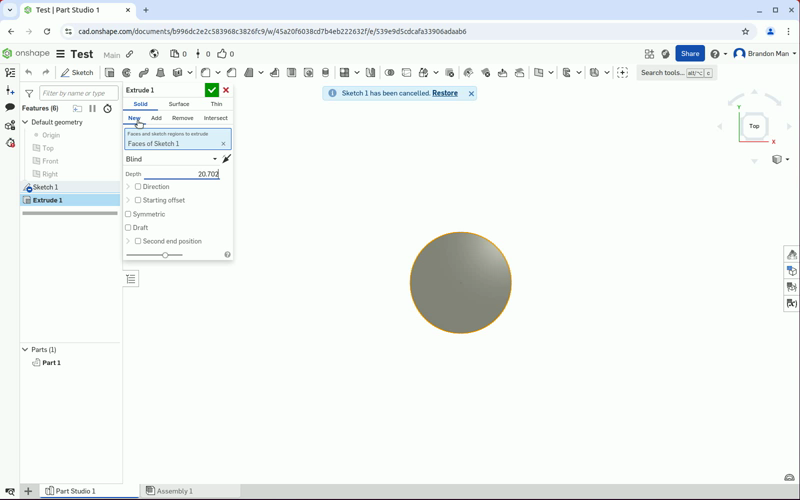
key(tab, 3)
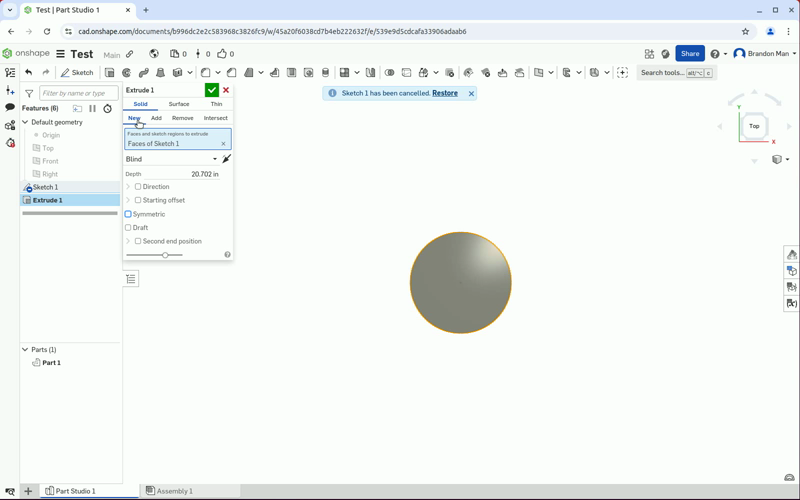
key(space)
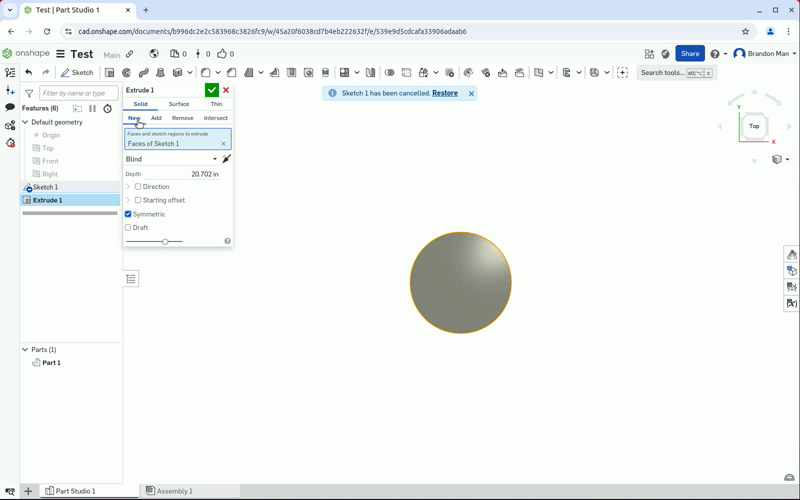
key(enter)
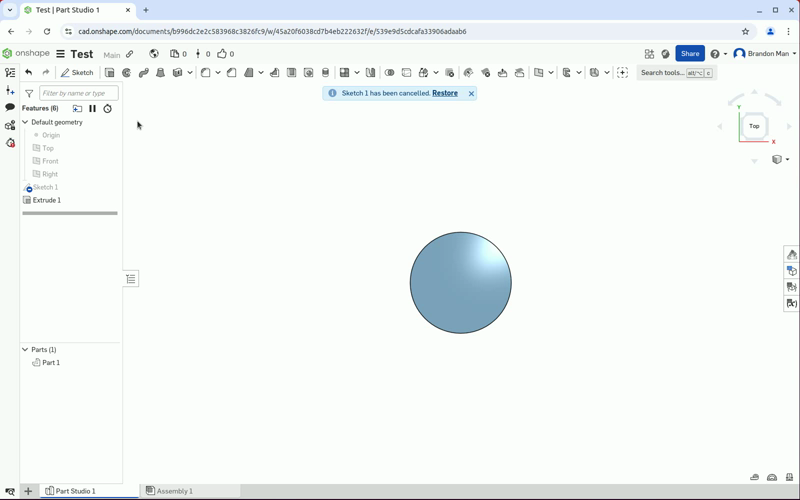
key(shift+h)
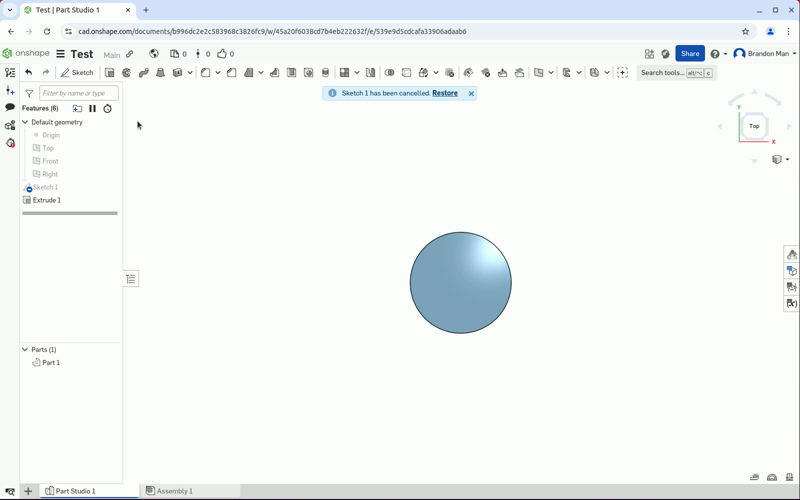
key(shift+h)
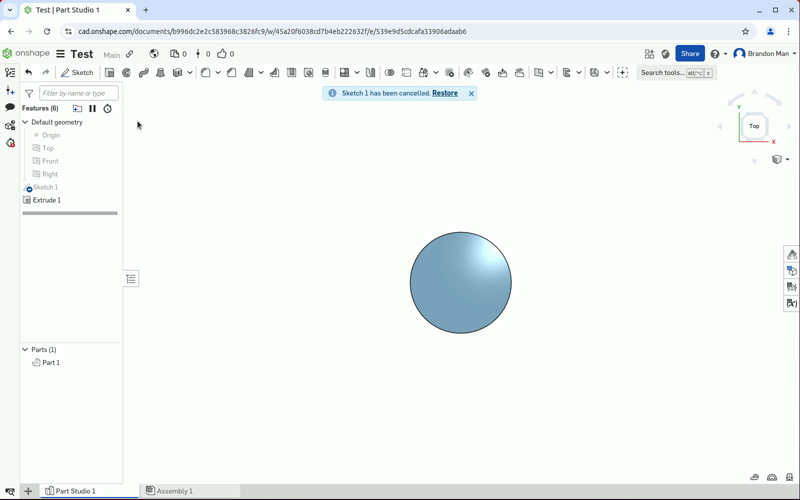
mouse_move(73, 189)
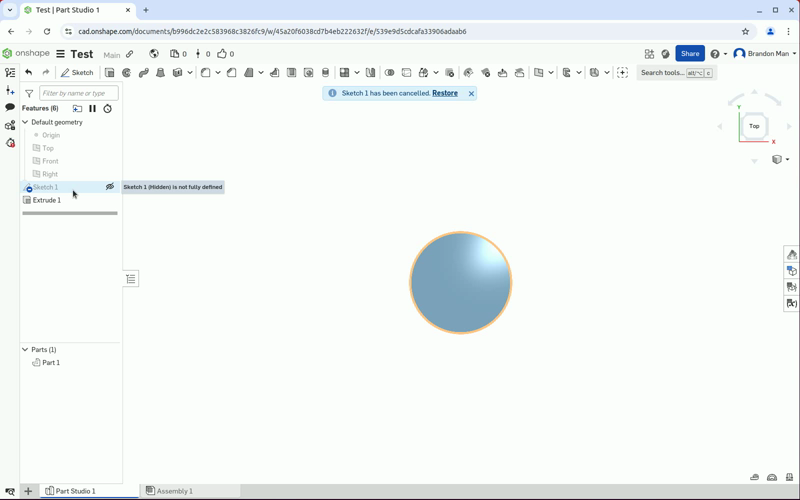
click(73, 189)
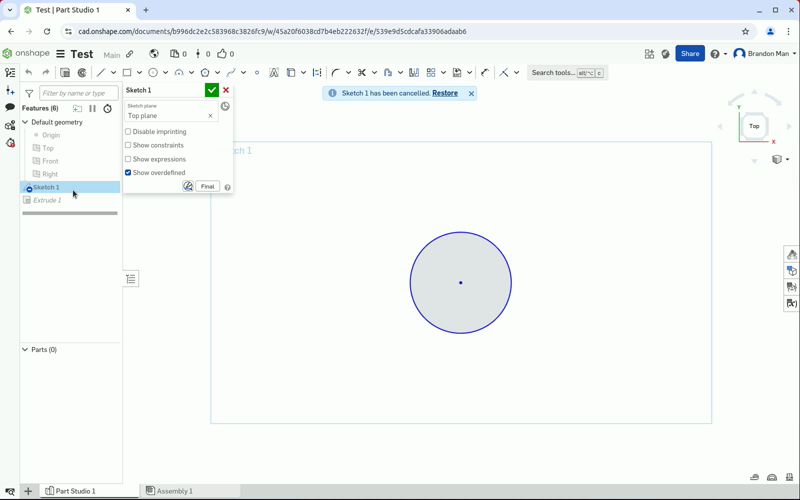
mouse_move(229, 92)
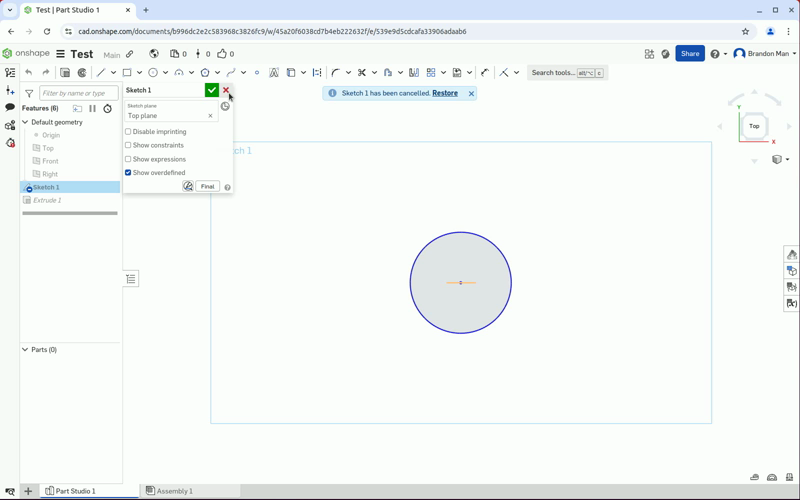
click(229, 92)
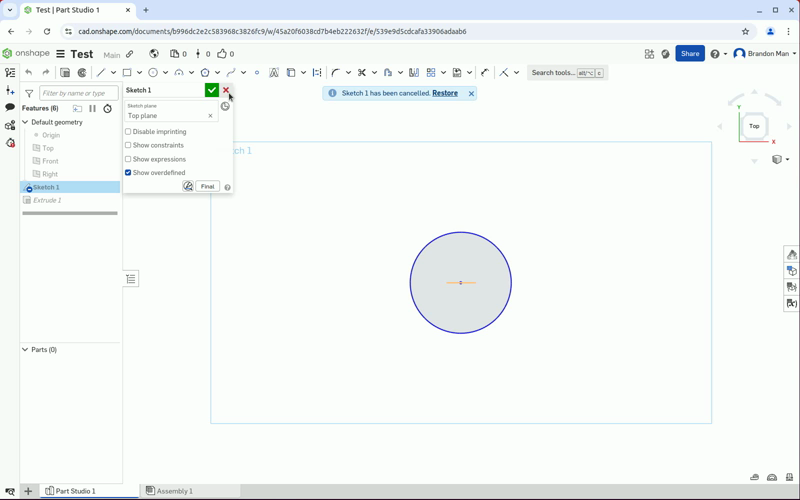
key(shift+s)
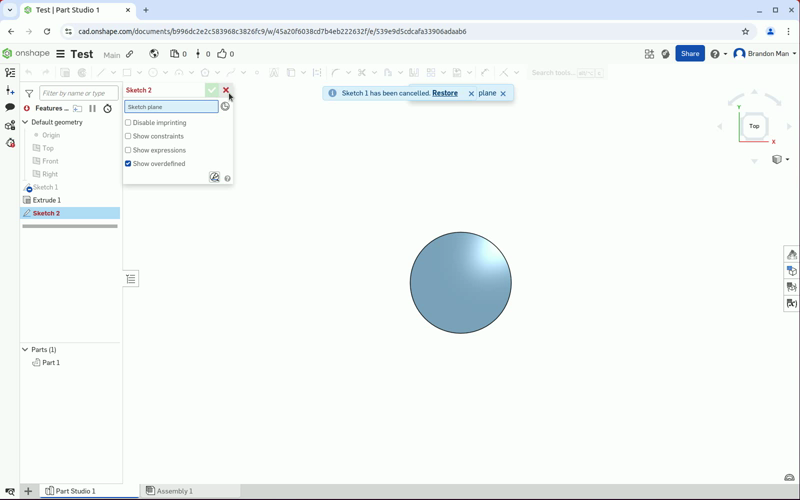
mouse_move(73, 150)
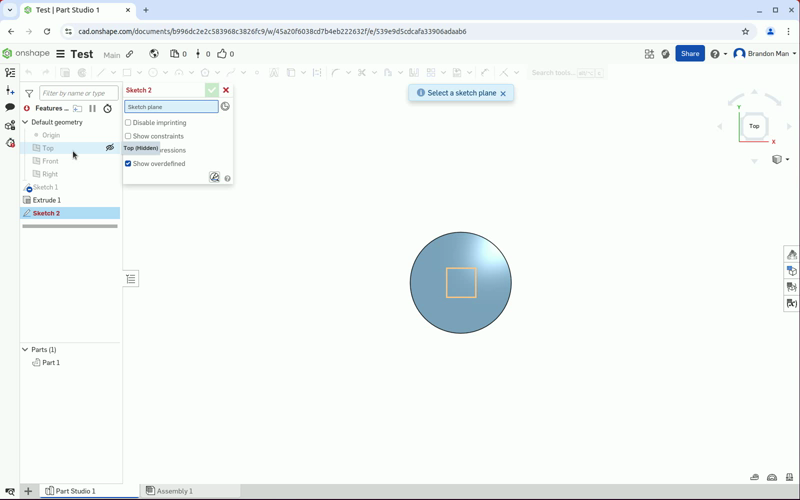
click(73, 150)
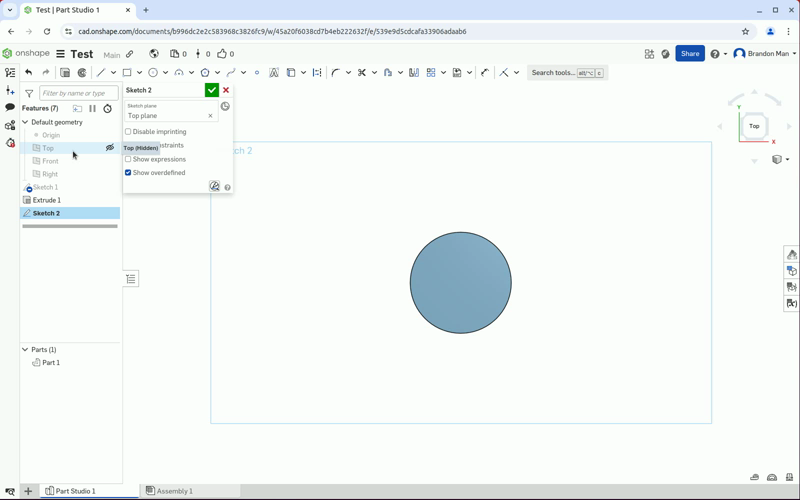
mouse_move(73, 352)
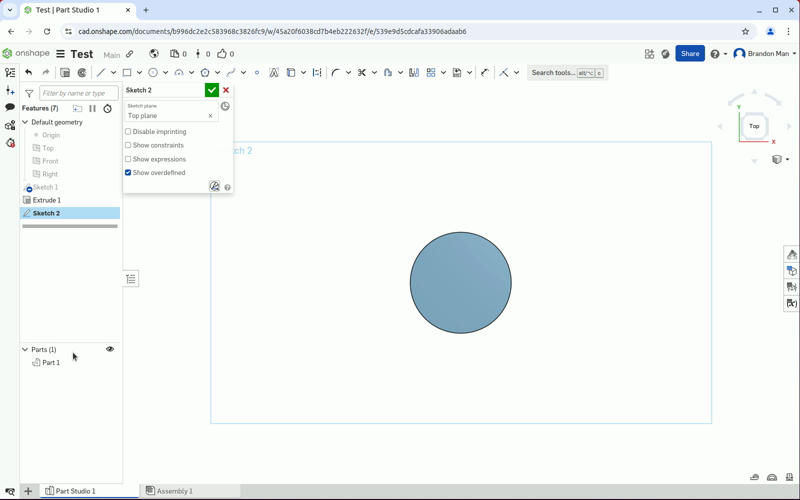
key(y)
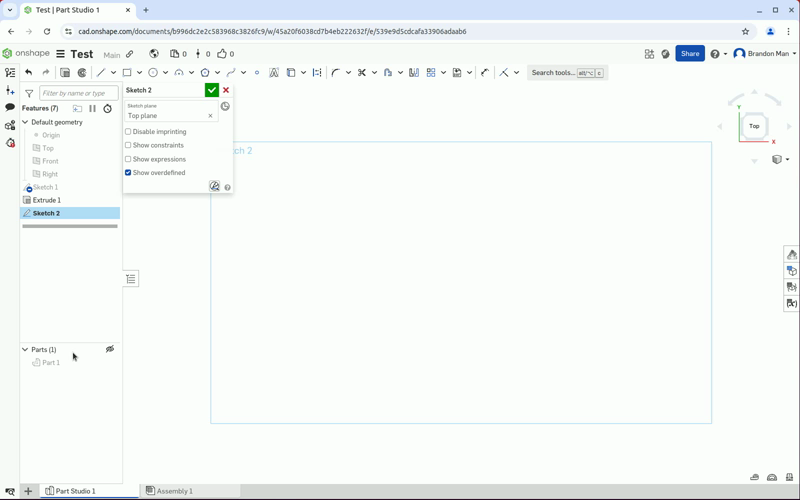
key(c)
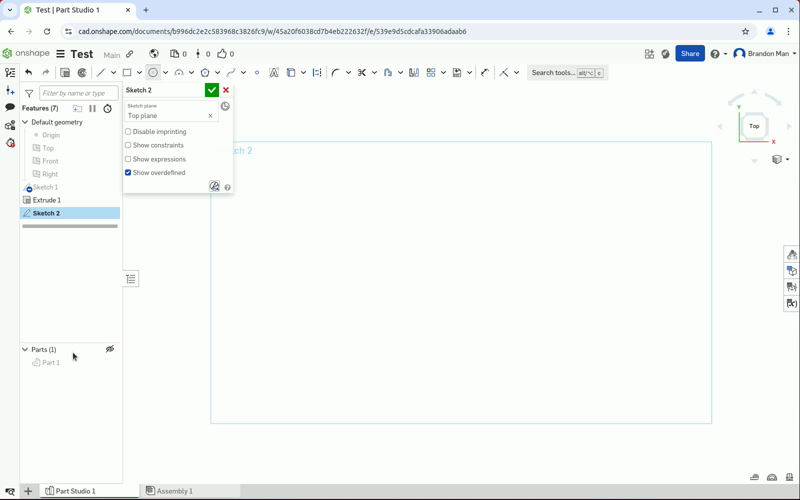
key_down(shift)
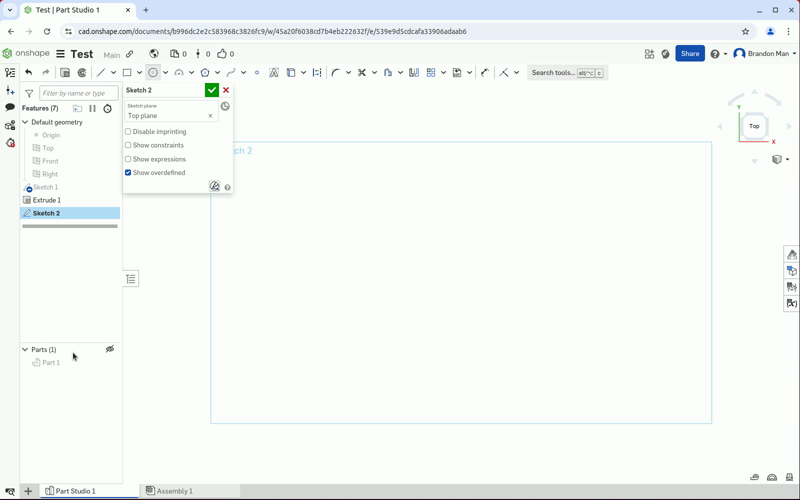
mouse_move(461, 282)
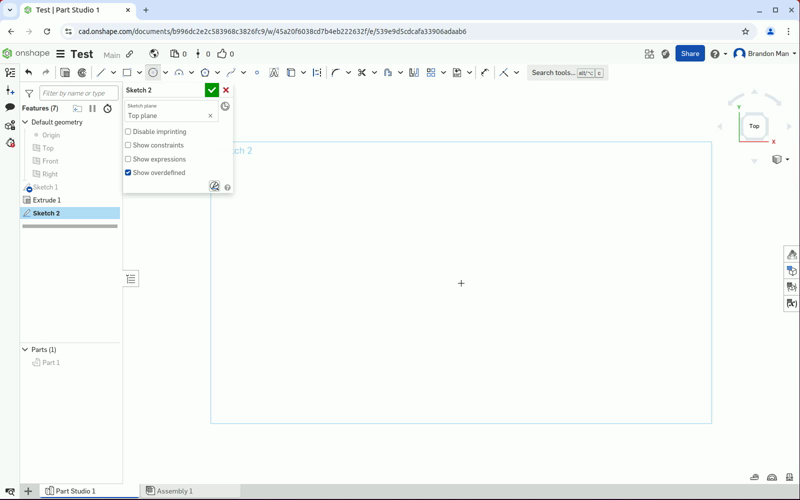
click(461, 282)
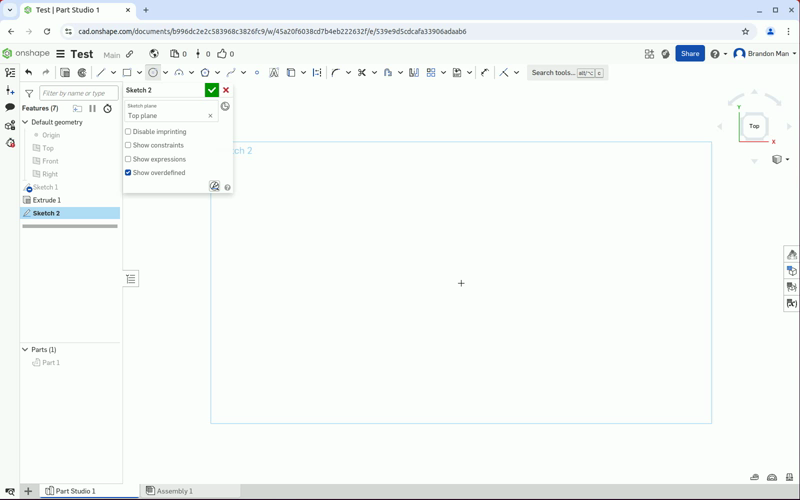
key_up(shift)
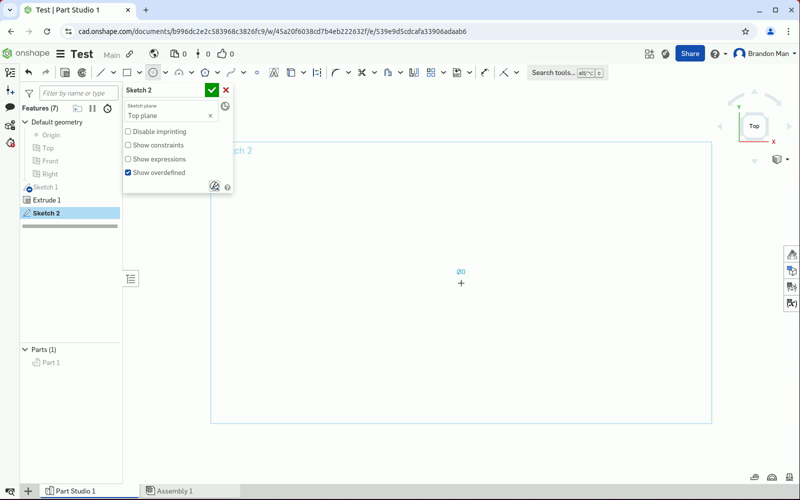
mouse_move(574, 282)
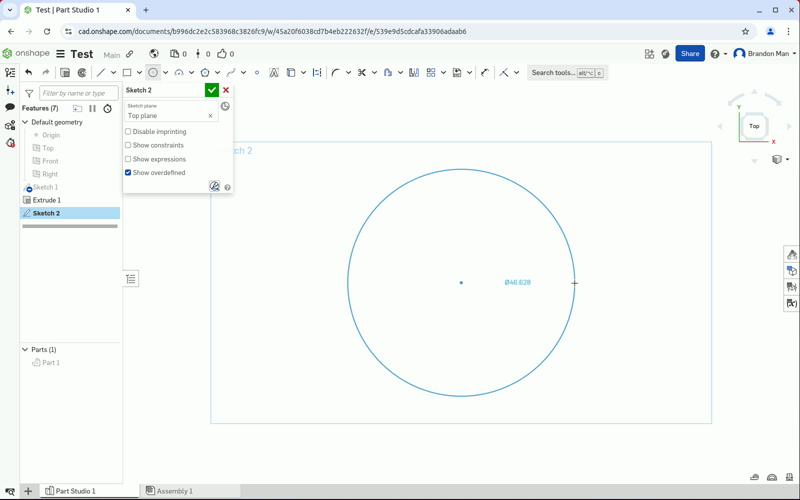
click(574, 282)
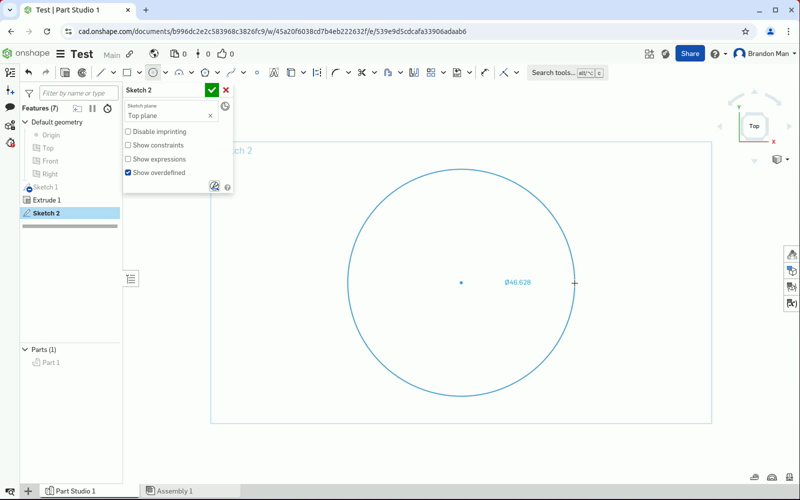
key(esc)
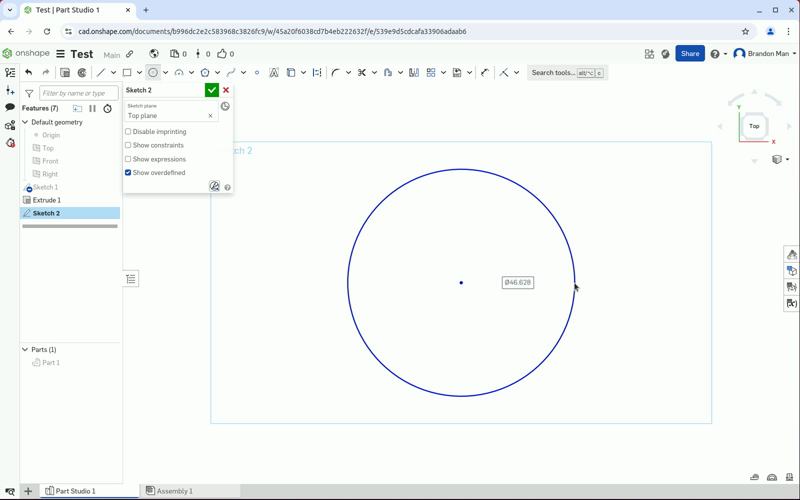
key(c)
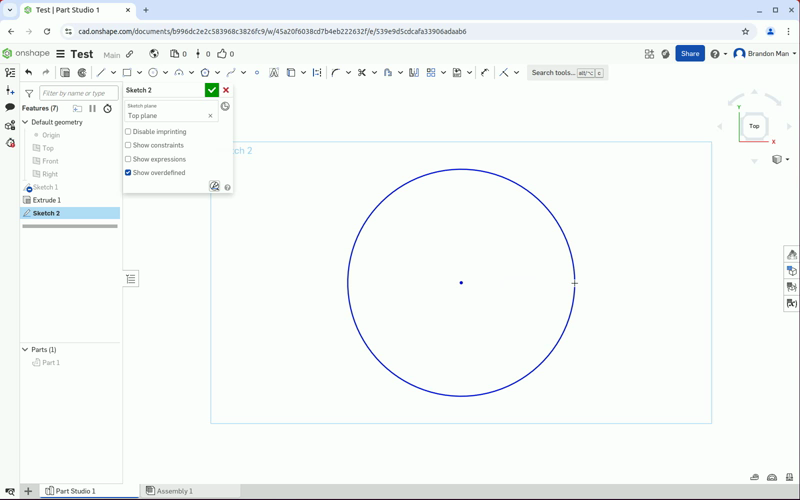
key_down(shift)
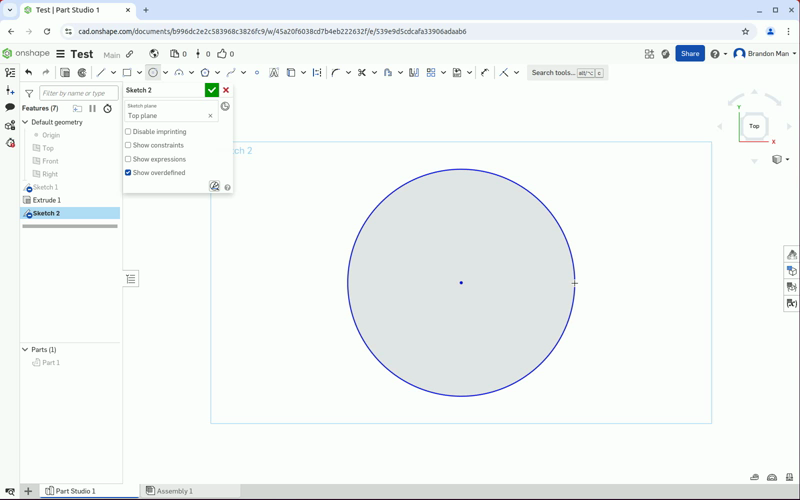
mouse_move(461, 282)
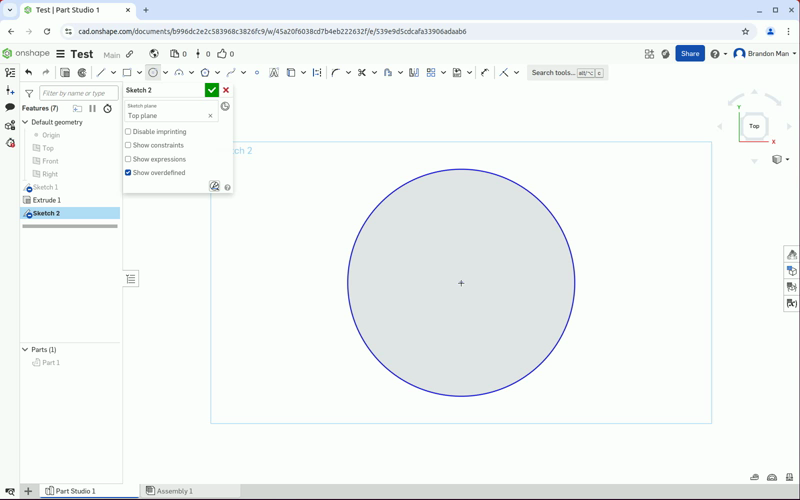
click(461, 282)
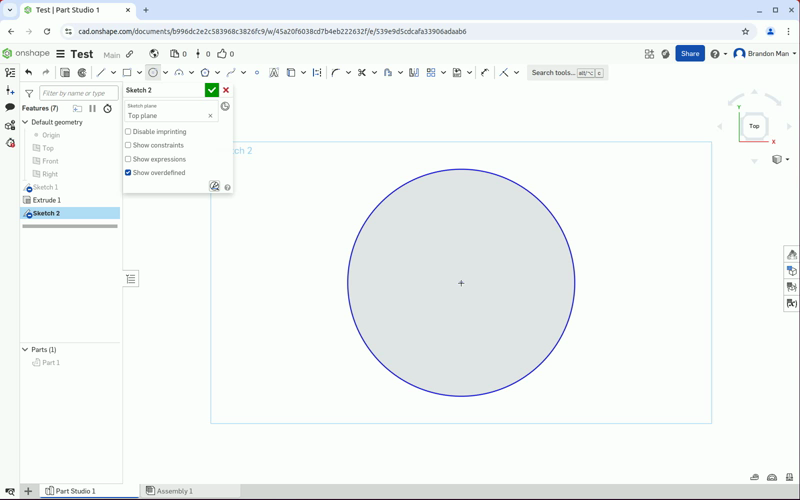
key_up(shift)
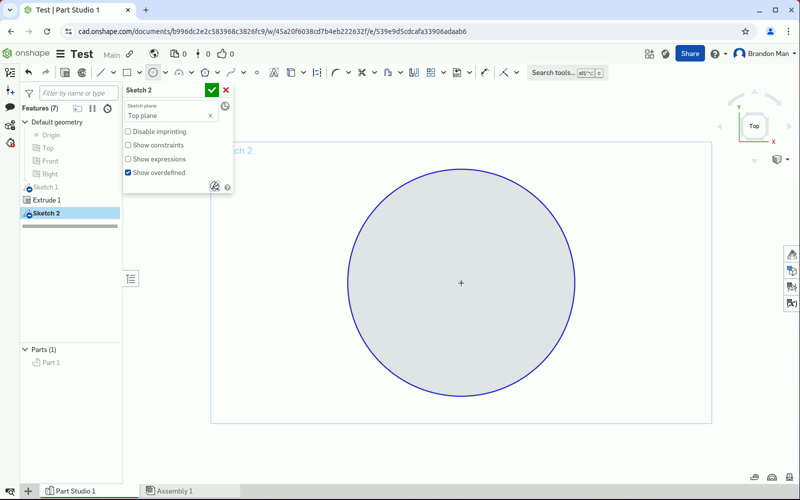
mouse_move(510, 282)
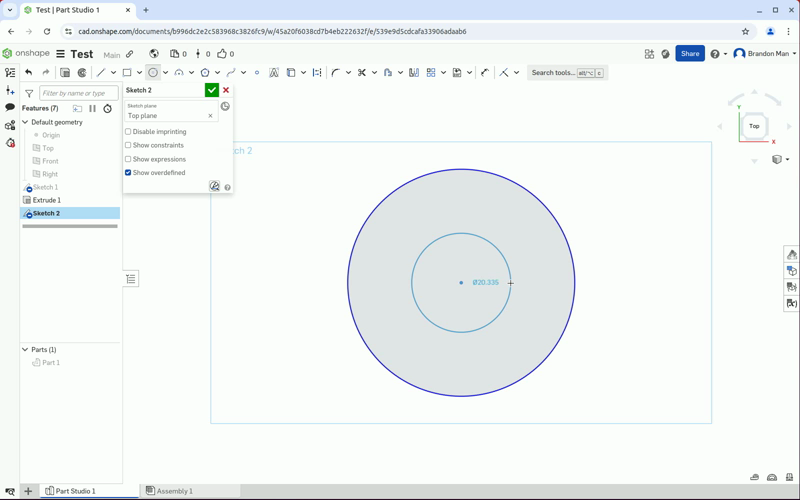
click(510, 282)
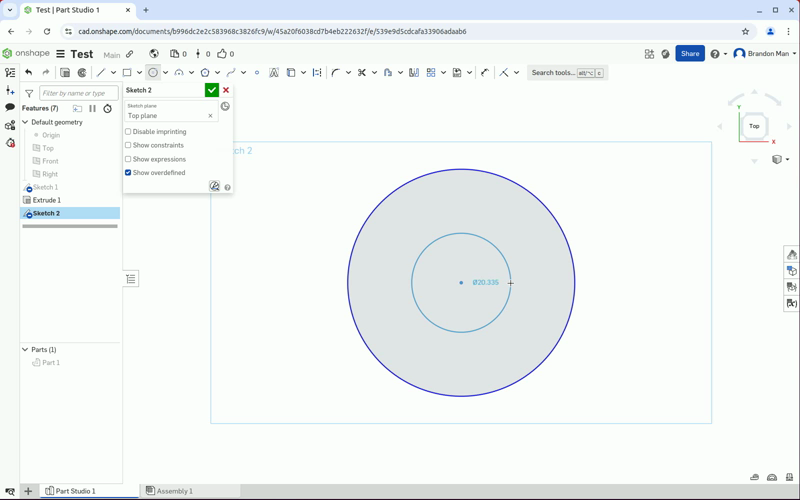
key(esc)
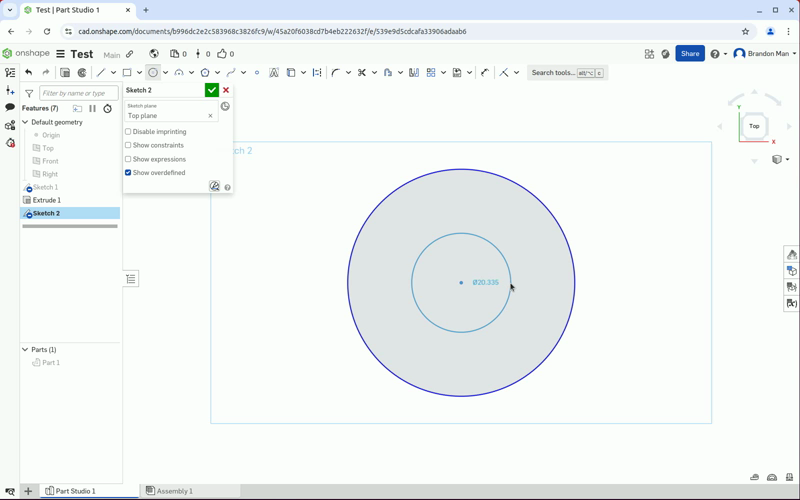
mouse_move(390, 299)
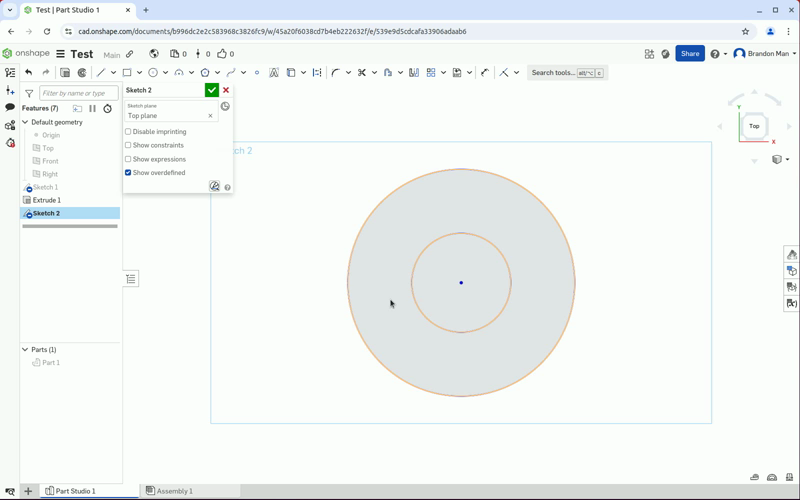
click(390, 299)
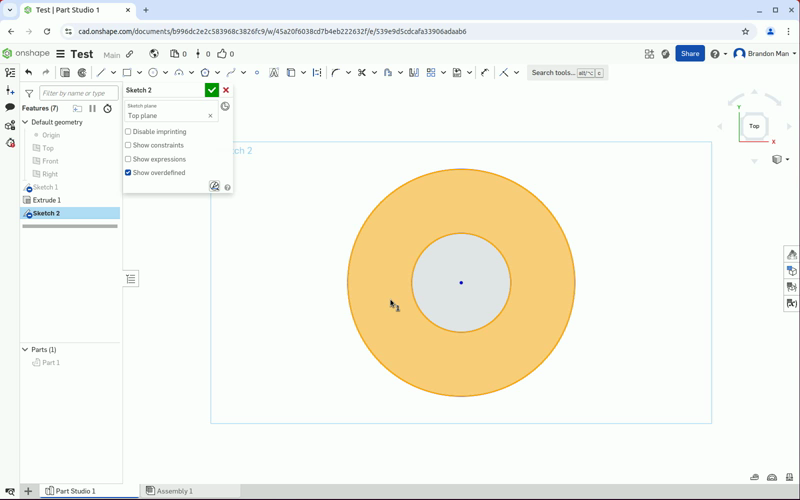
mouse_move(73, 352)
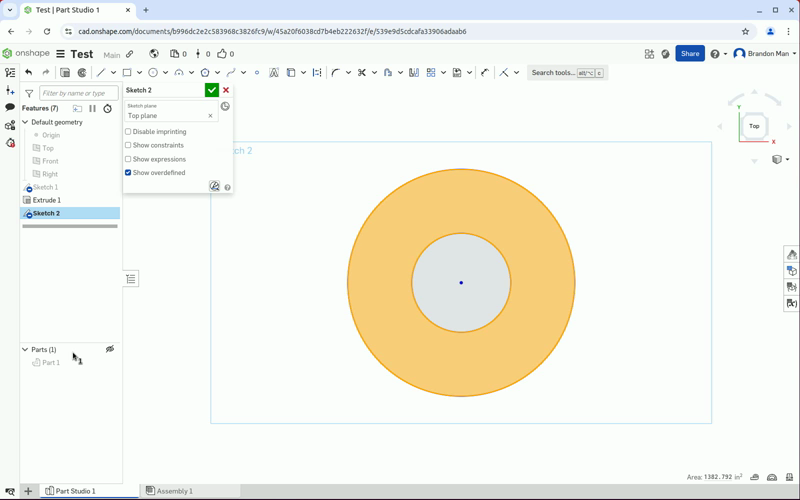
key(shift+y)
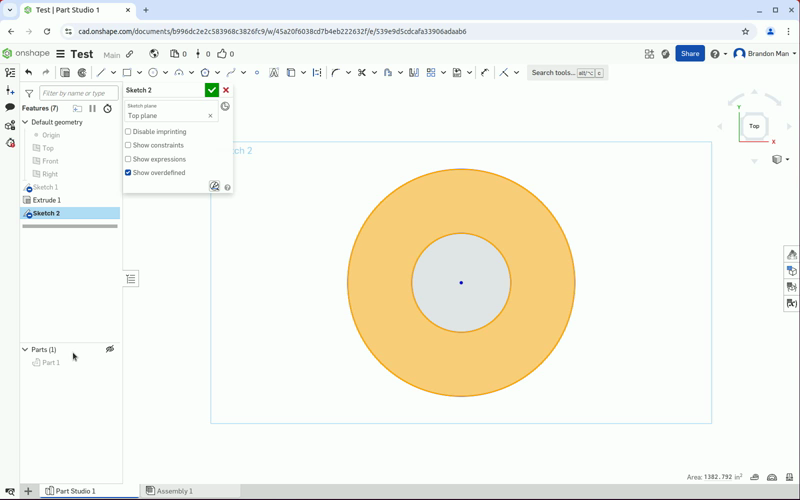
key(shift+e)
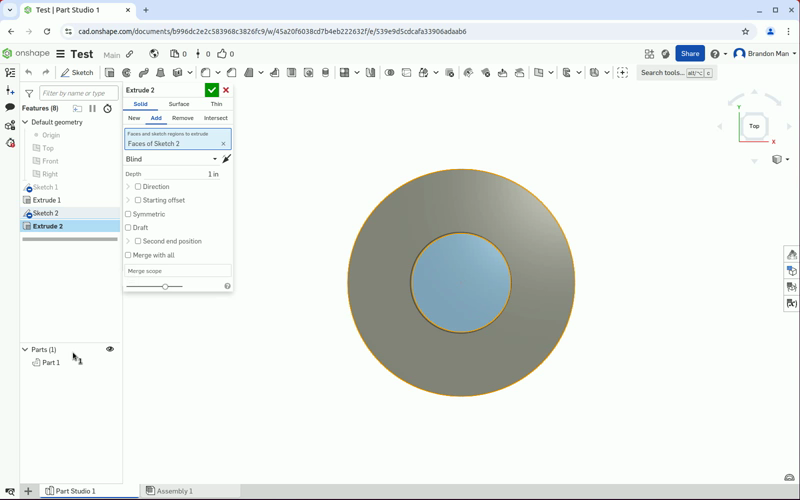
mouse_move(143, 106)
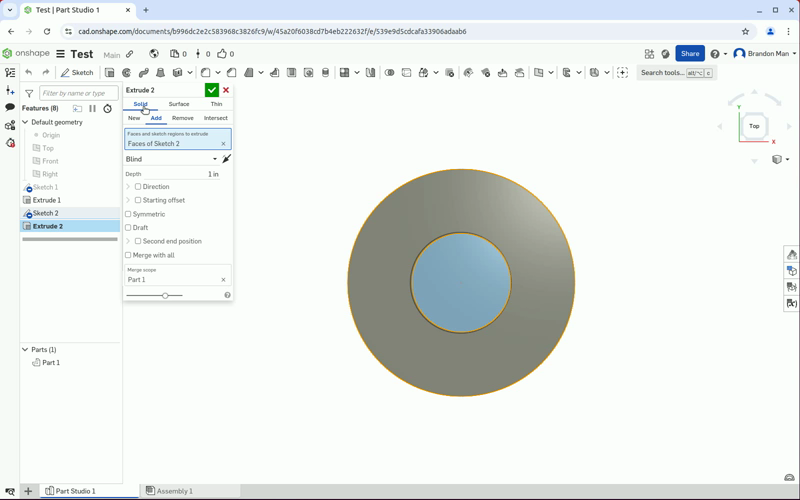
click(143, 106)
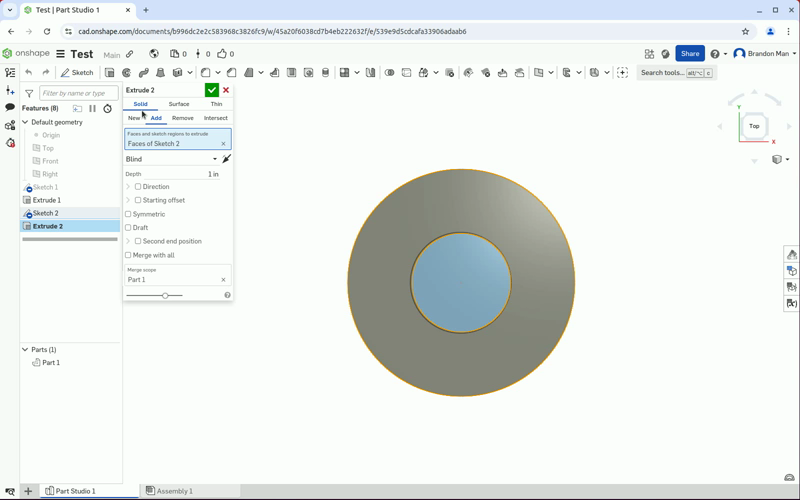
mouse_move(137, 120)
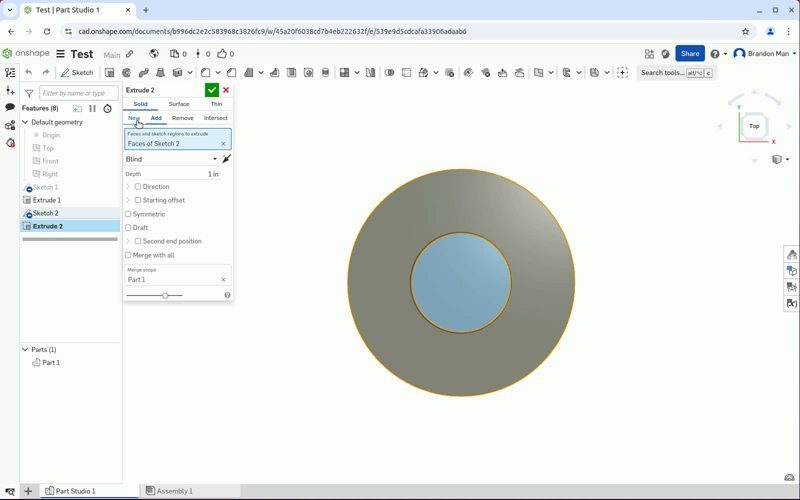
click(137, 120)
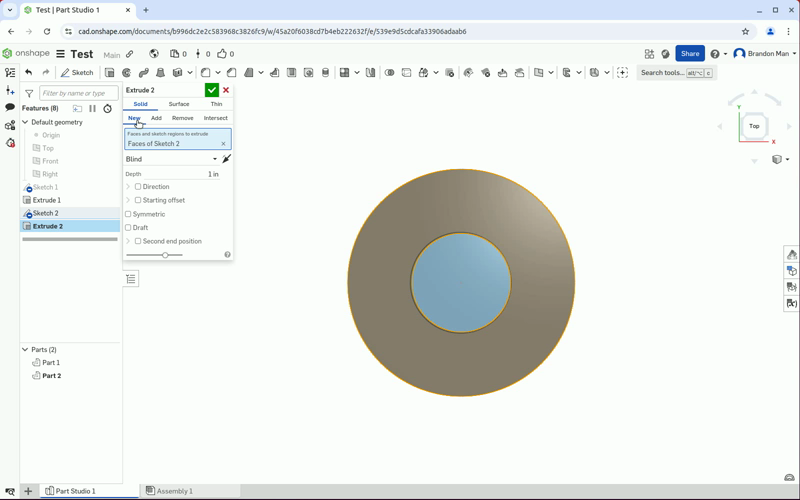
key(tab, 4)
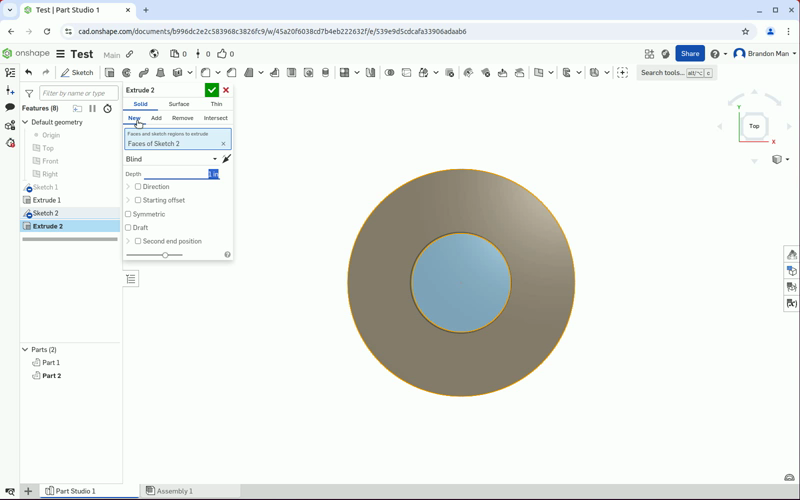
text(20.702)
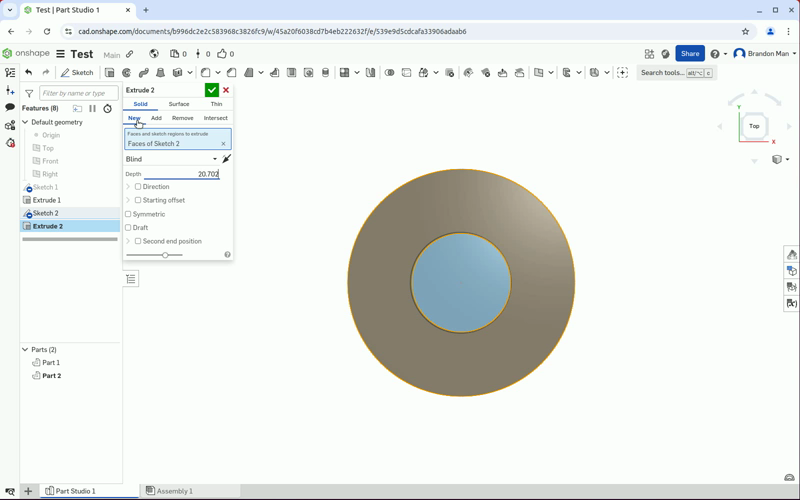
key(tab, 3)
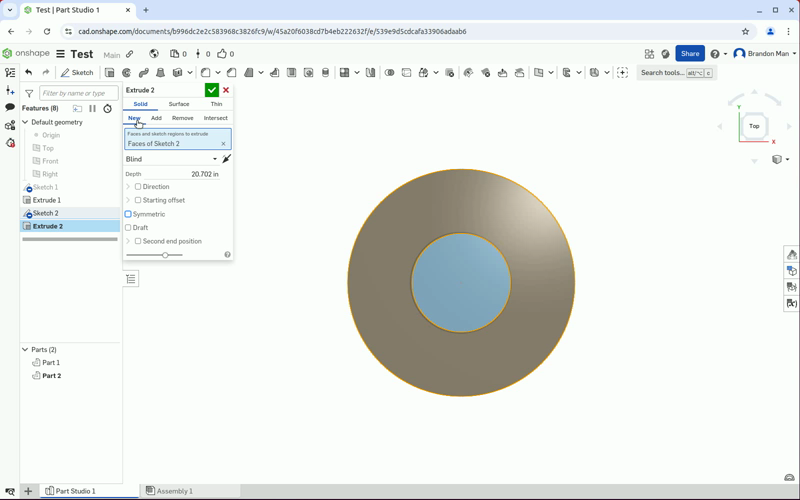
key(space)
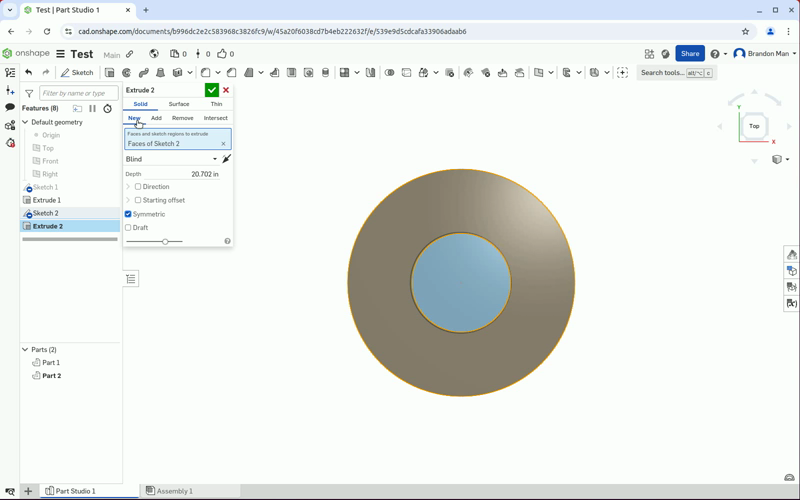
key(enter)
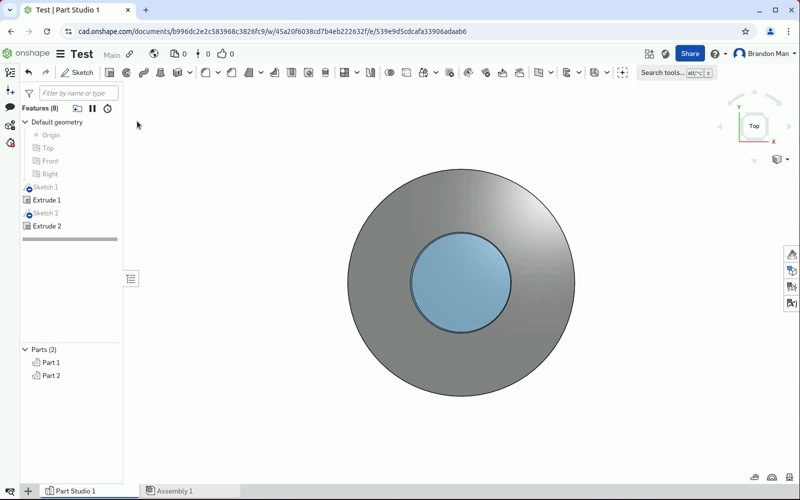
key(shift+h)
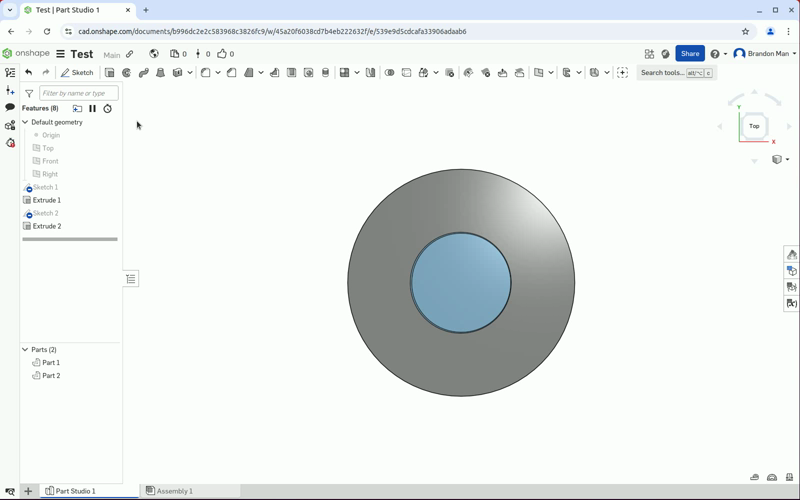
key(shift+h)
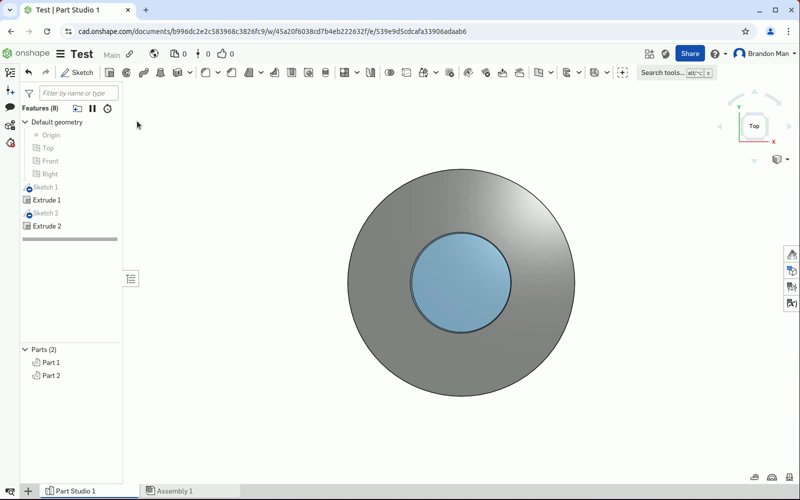
mouse_move(73, 189)
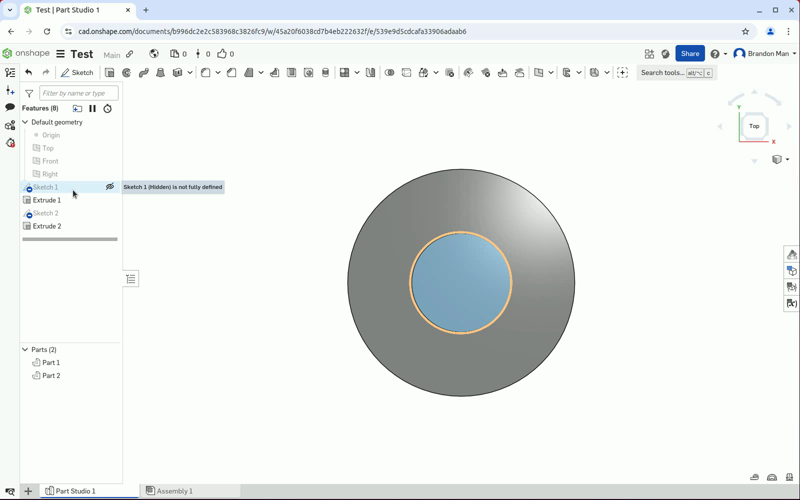
click(73, 189)
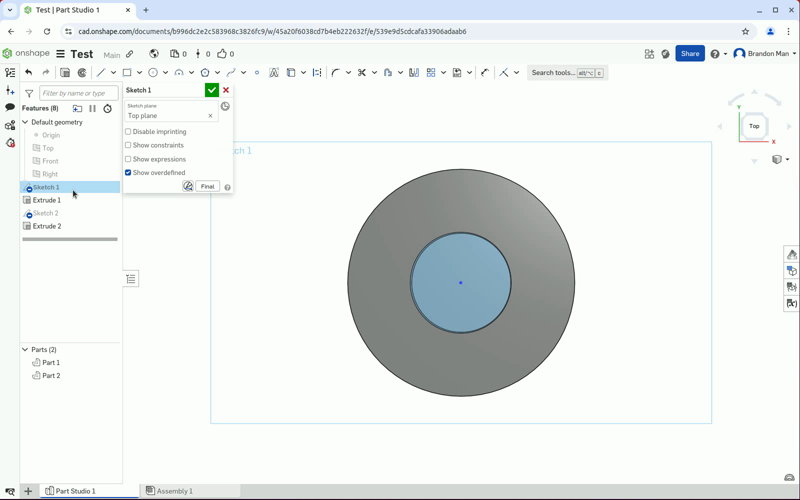
mouse_move(229, 92)
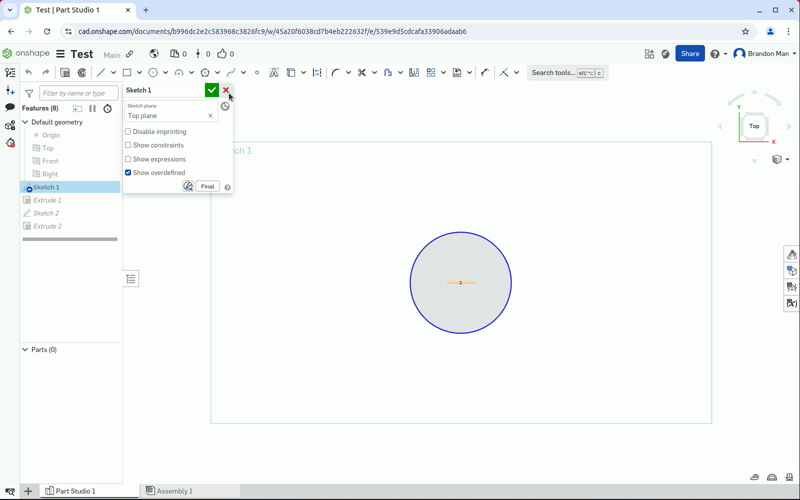
click(229, 92)
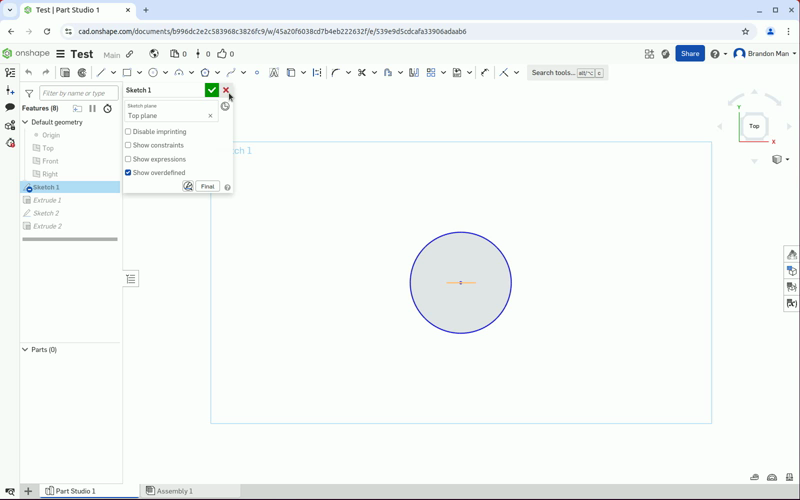
key(shift+s)
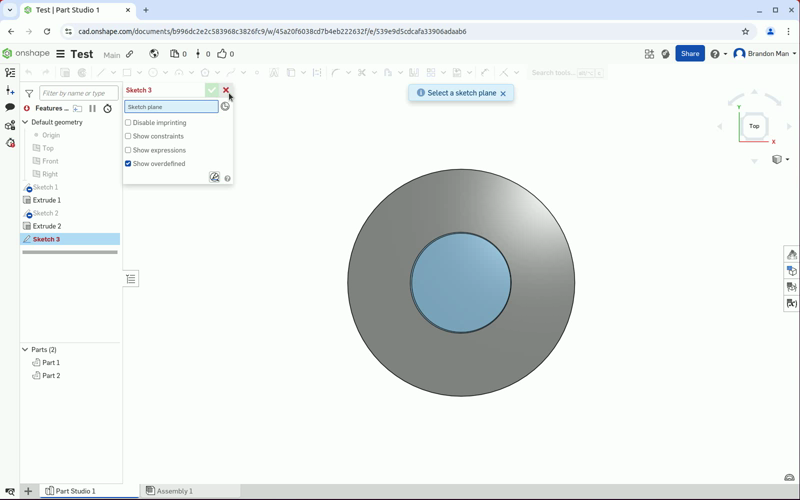
mouse_move(73, 150)
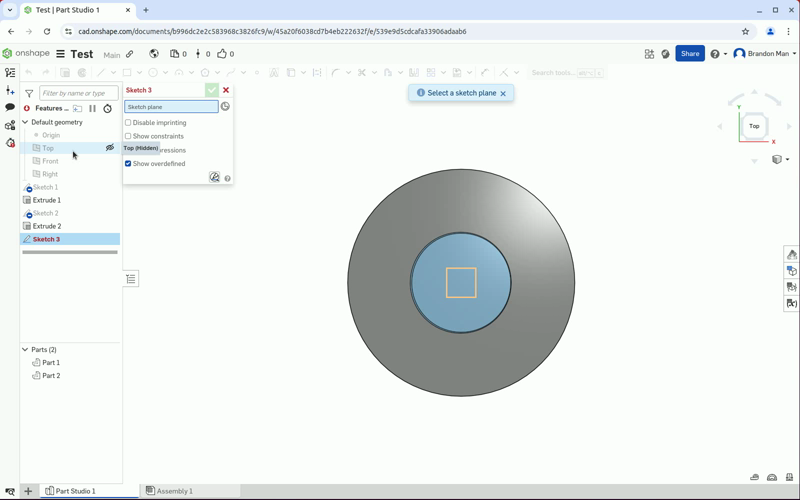
click(73, 150)
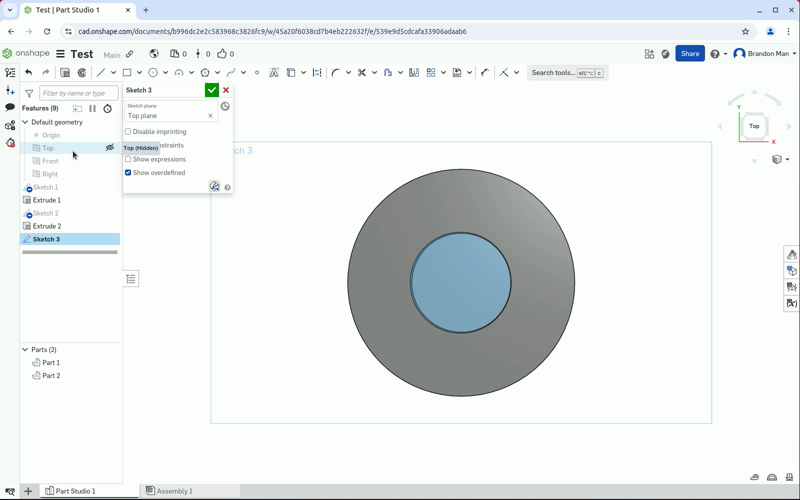
mouse_move(73, 352)
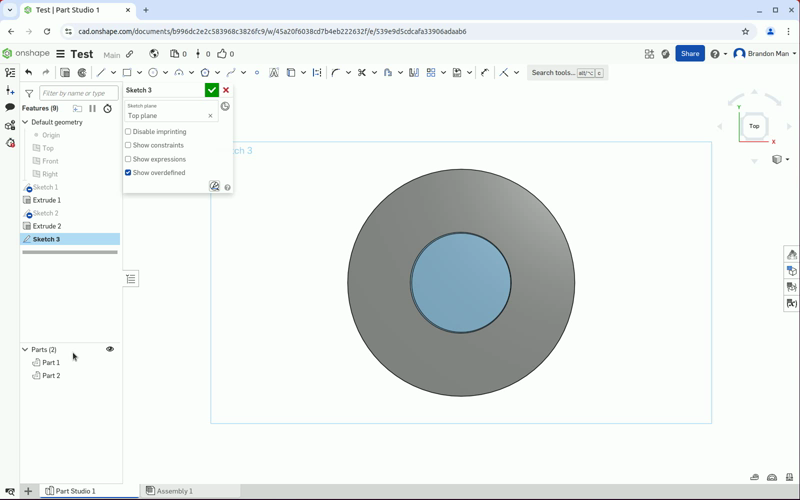
key(y)
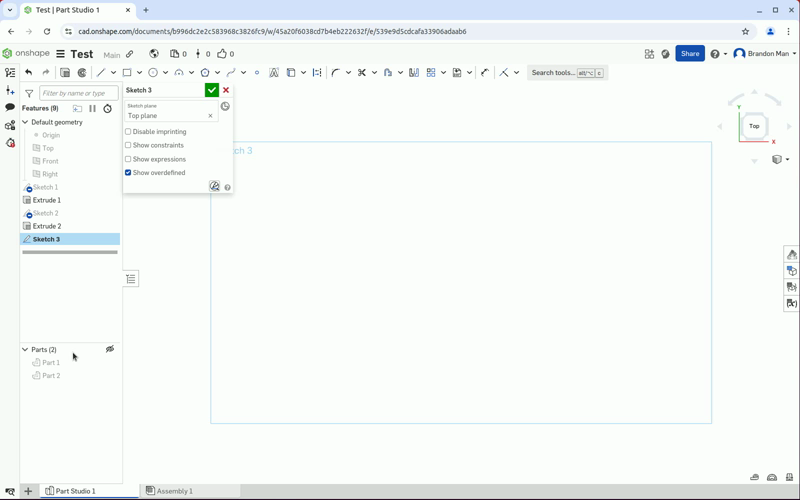
key(c)
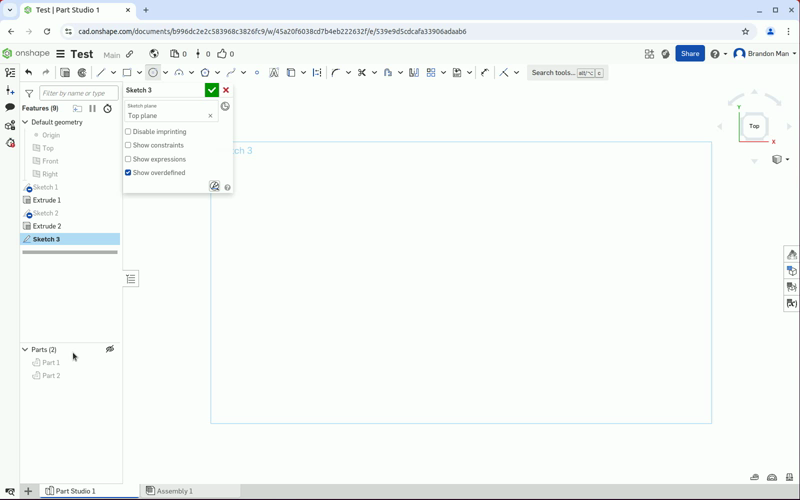
key_down(shift)
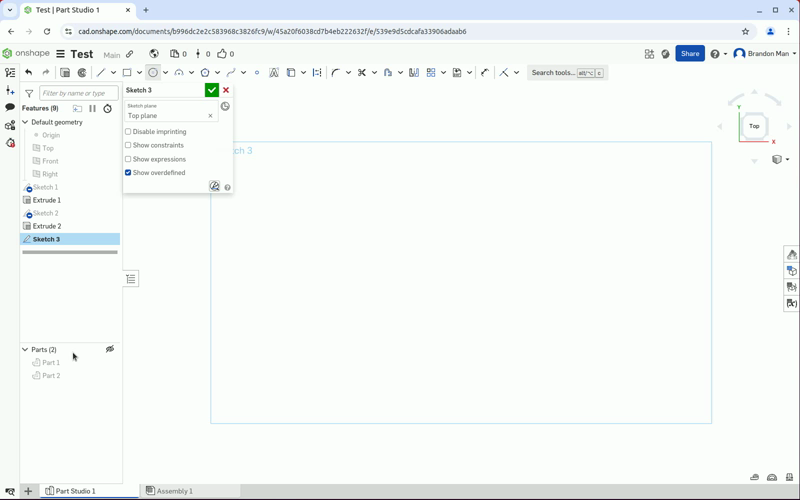
mouse_move(461, 282)
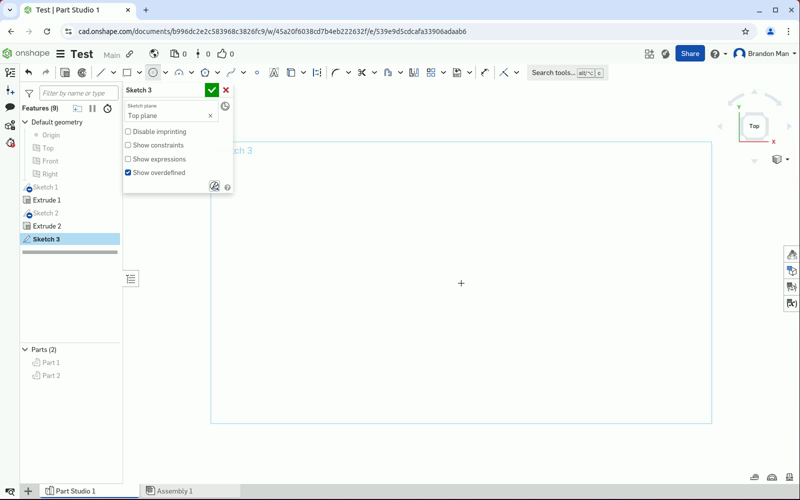
click(461, 282)
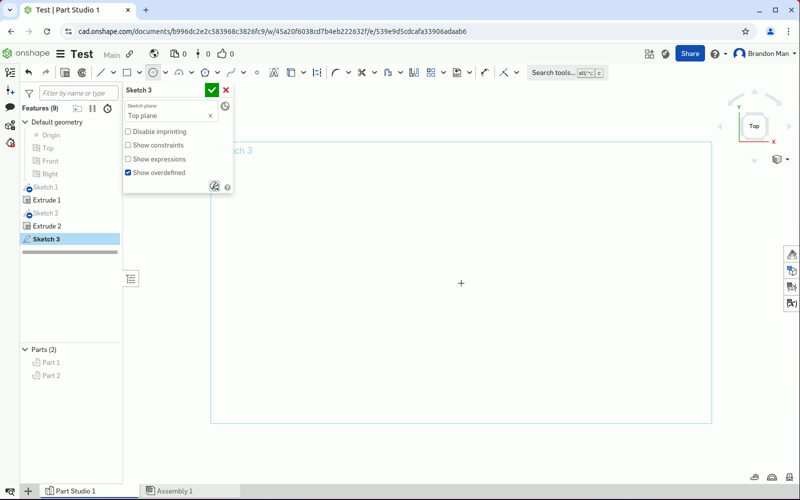
key_up(shift)
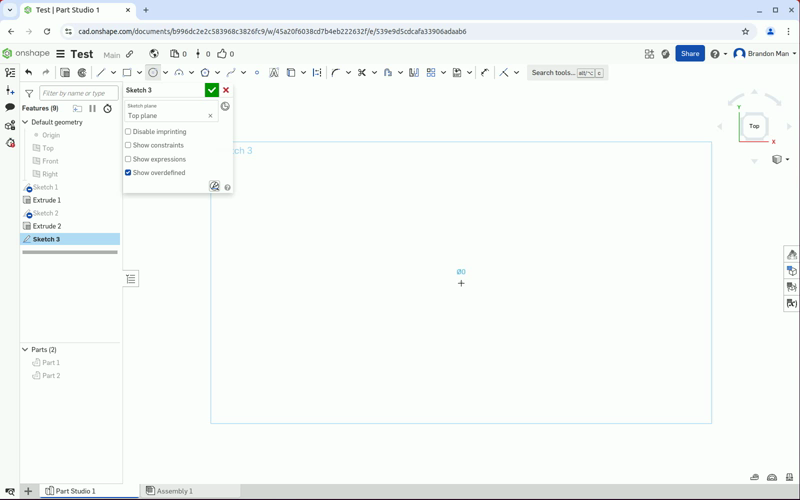
mouse_move(574, 282)
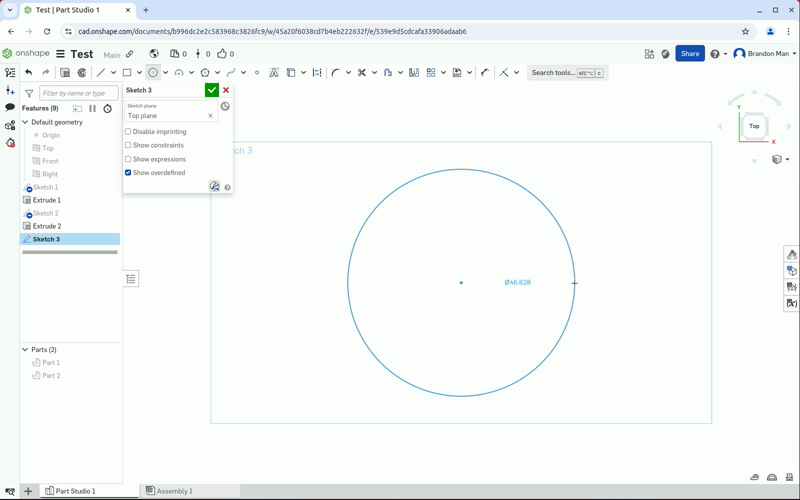
click(574, 282)
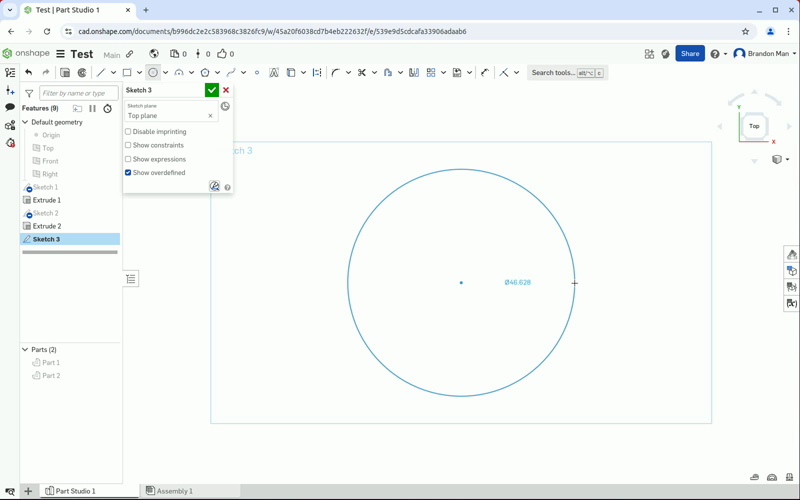
key(esc)
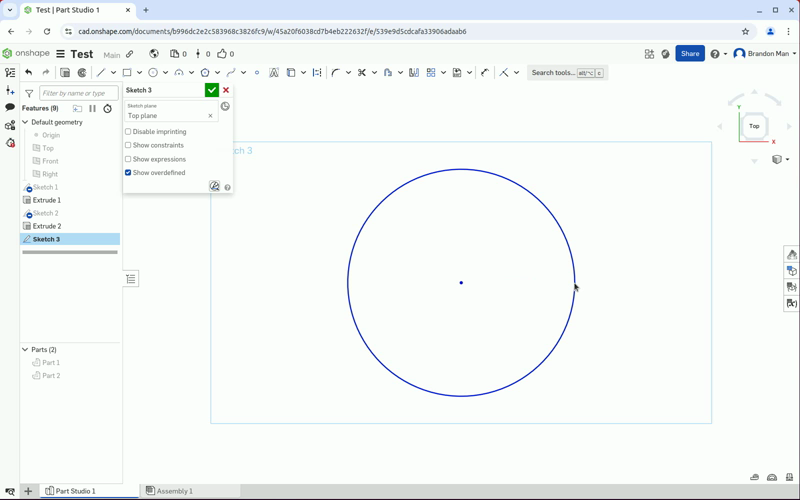
key(c)
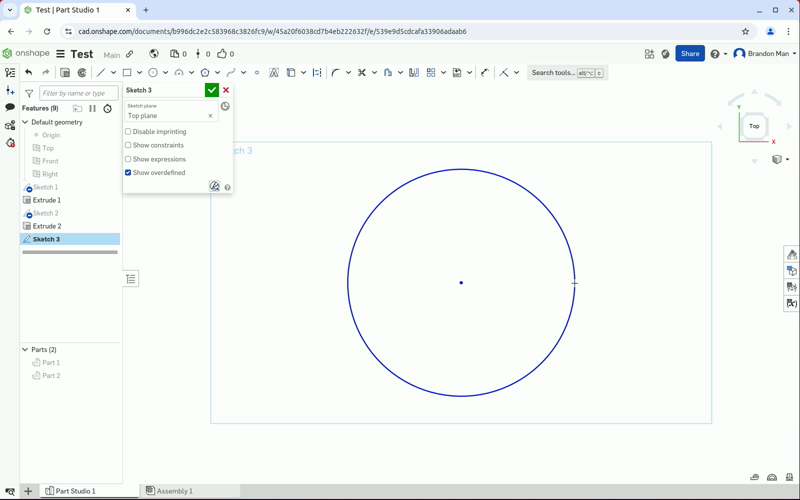
key_down(shift)
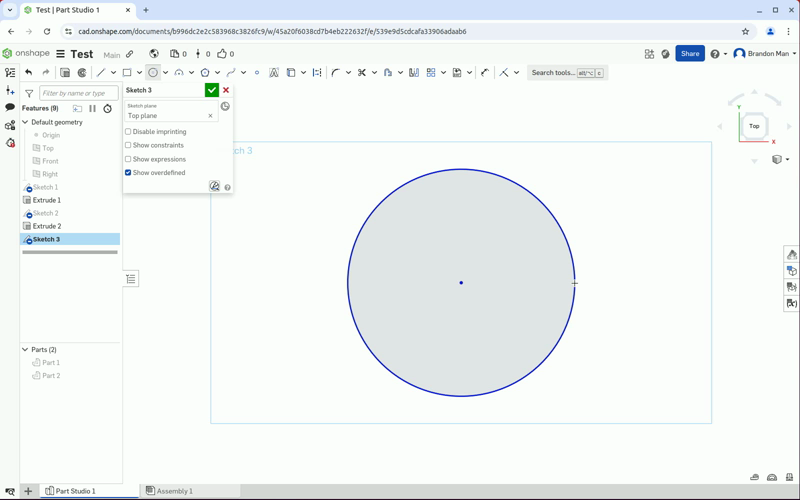
mouse_move(461, 282)
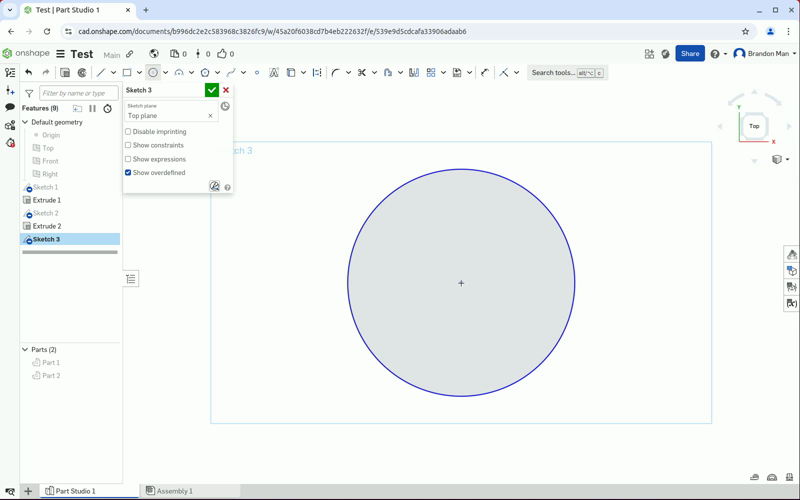
click(461, 282)
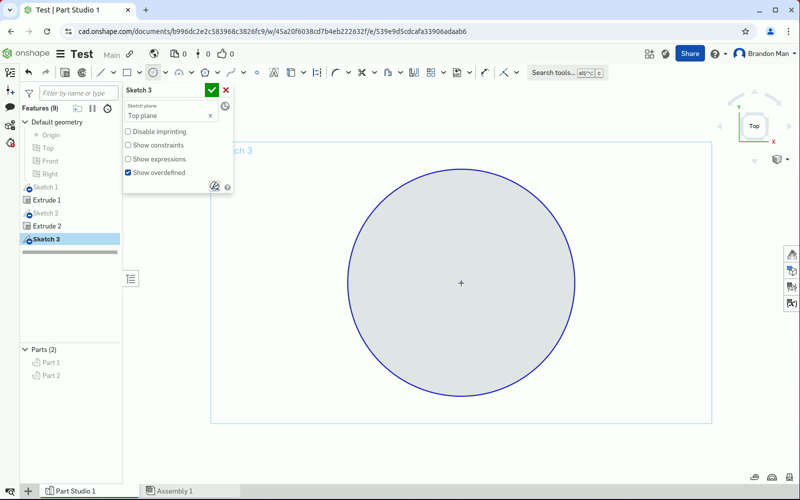
key_up(shift)
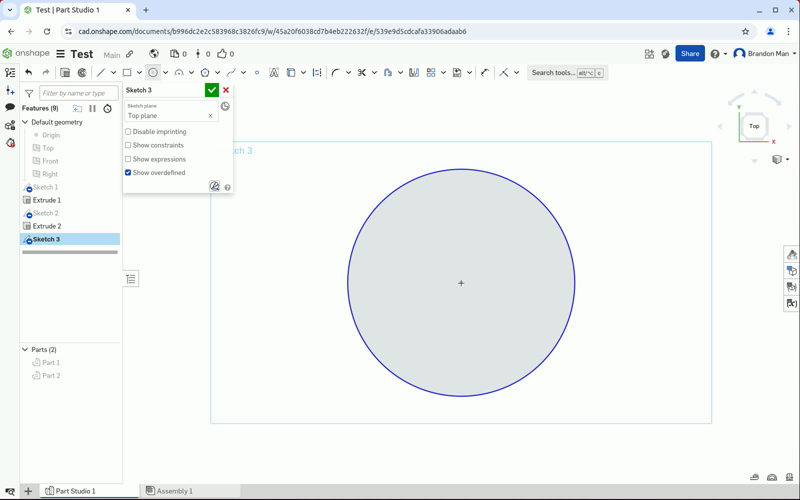
mouse_move(510, 282)
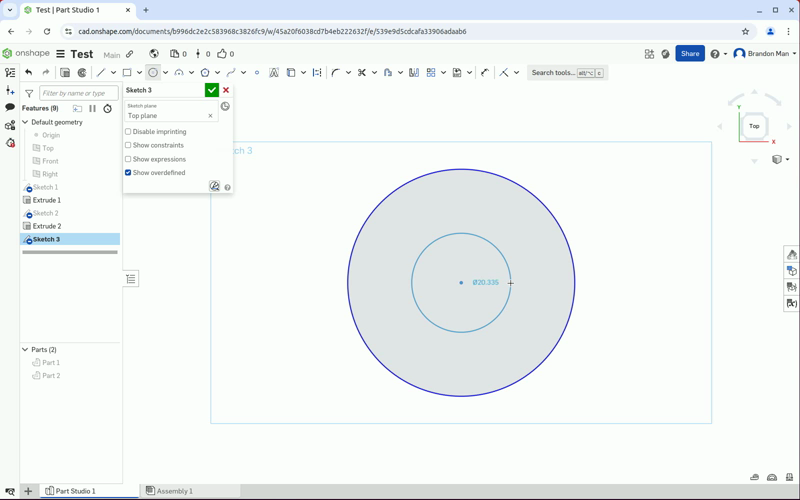
click(510, 282)
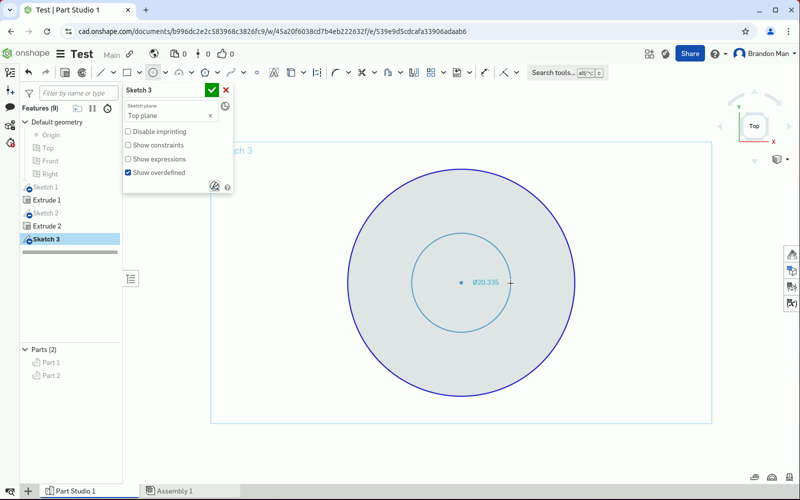
key(esc)
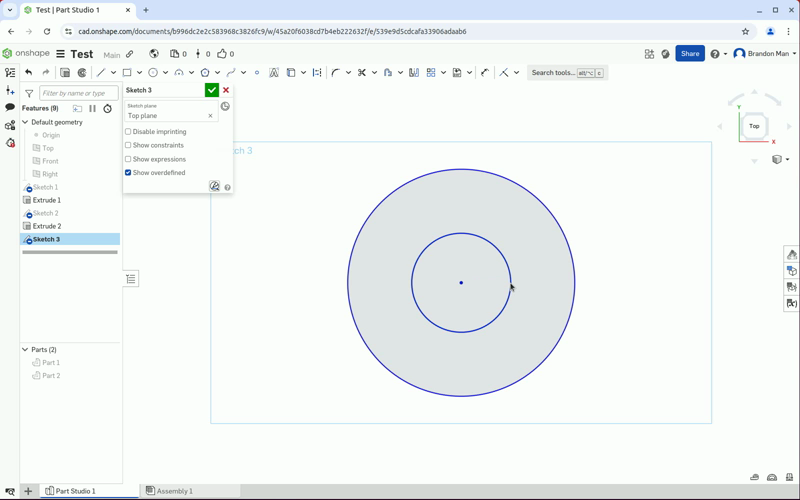
mouse_move(394, 331)
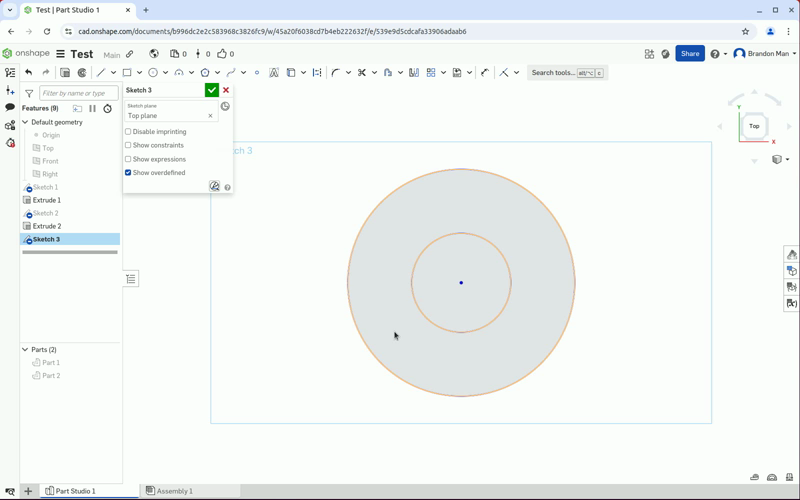
click(394, 331)
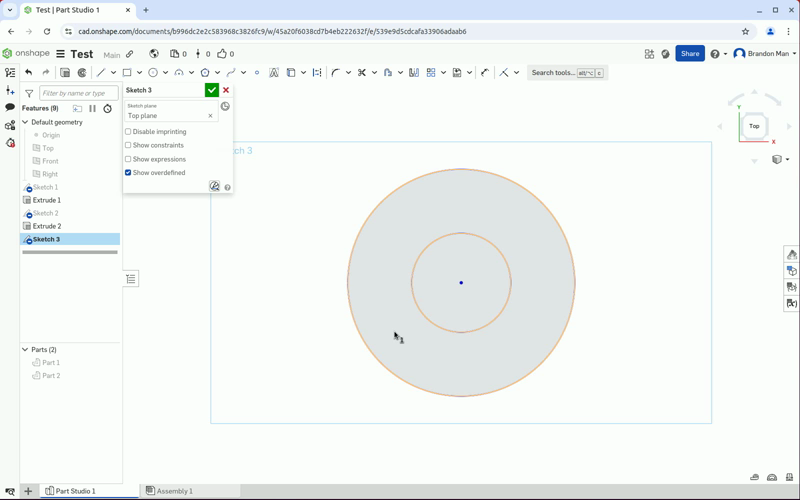
mouse_move(73, 352)
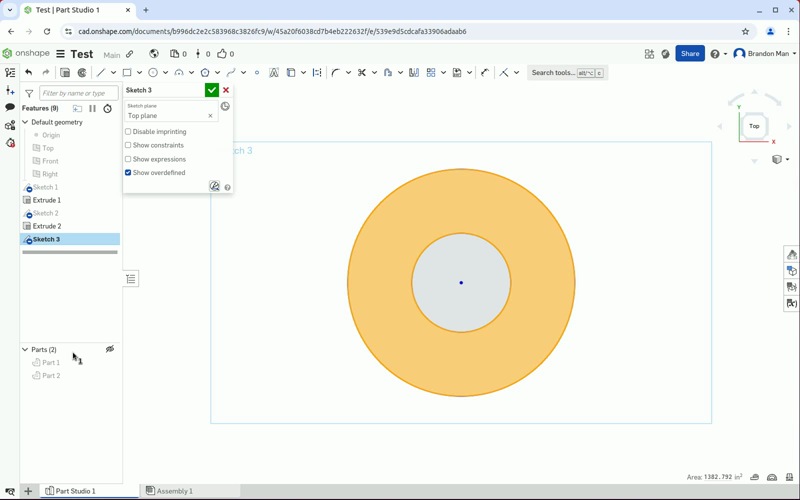
key(shift+y)
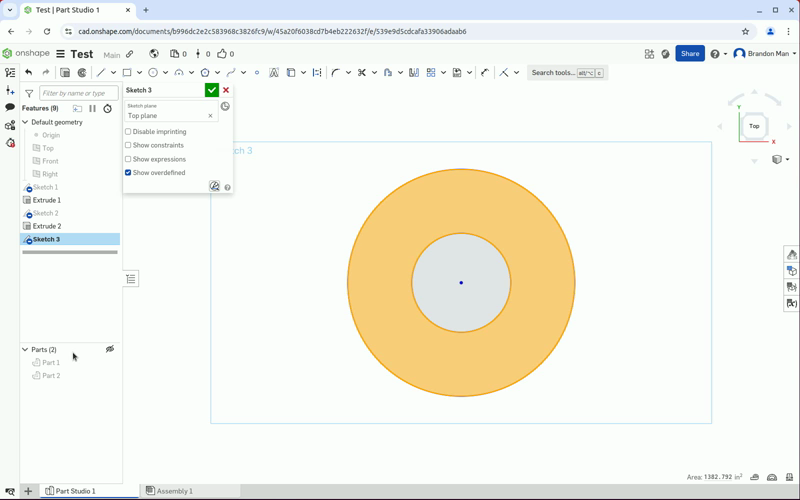
key(shift+e)
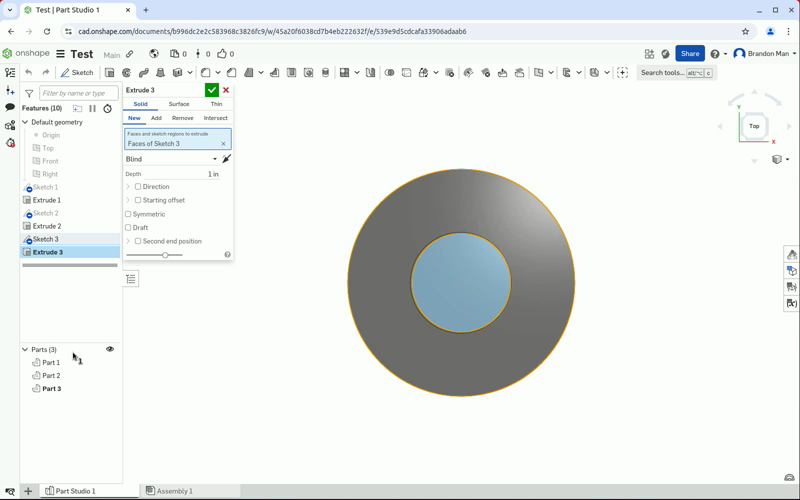
mouse_move(143, 106)
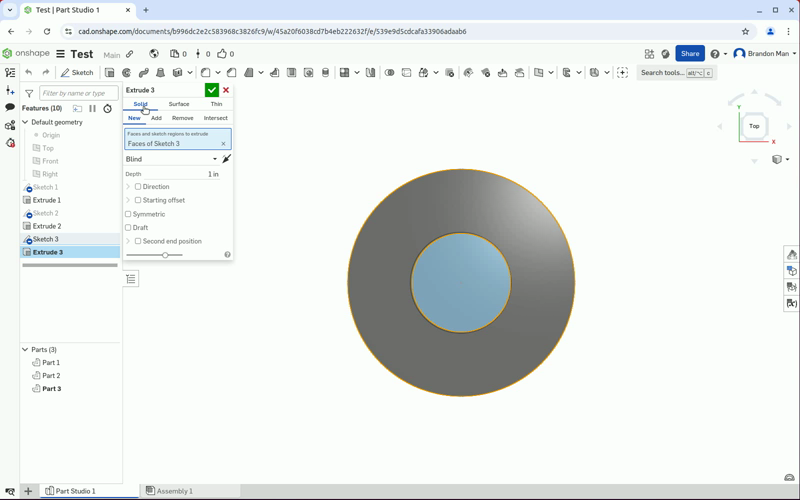
click(143, 106)
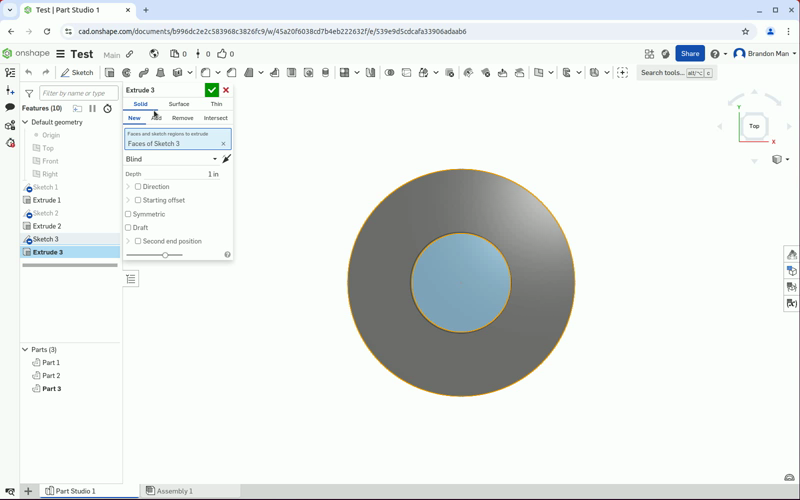
mouse_move(186, 120)
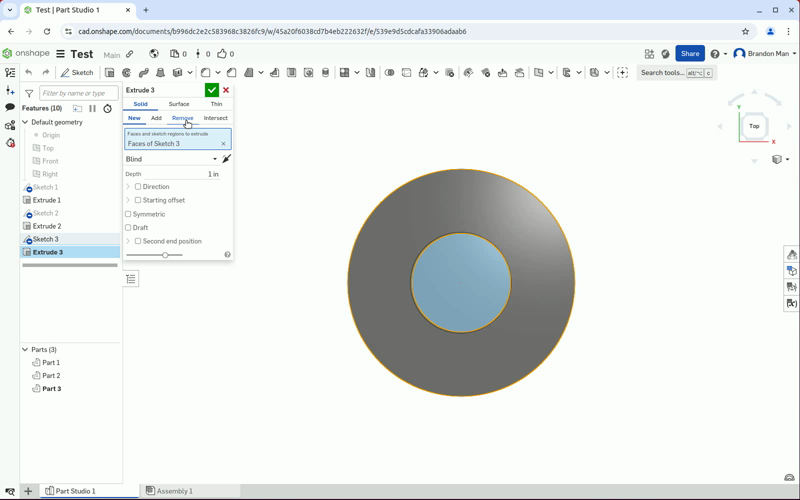
click(186, 120)
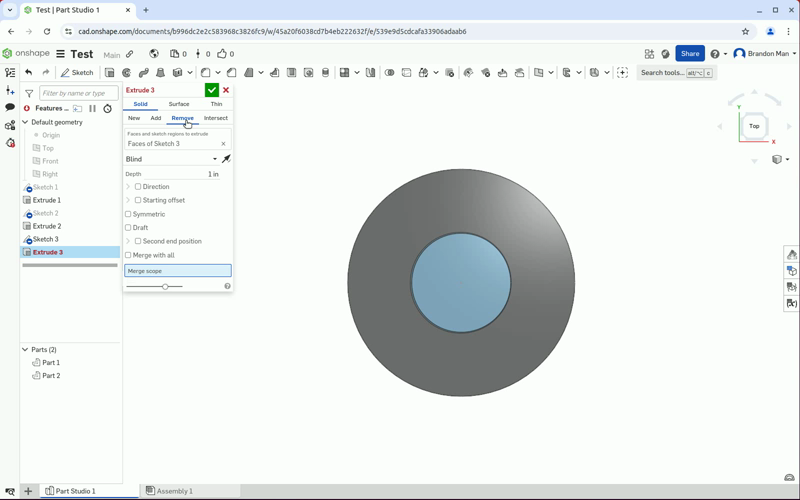
key(tab, 4)
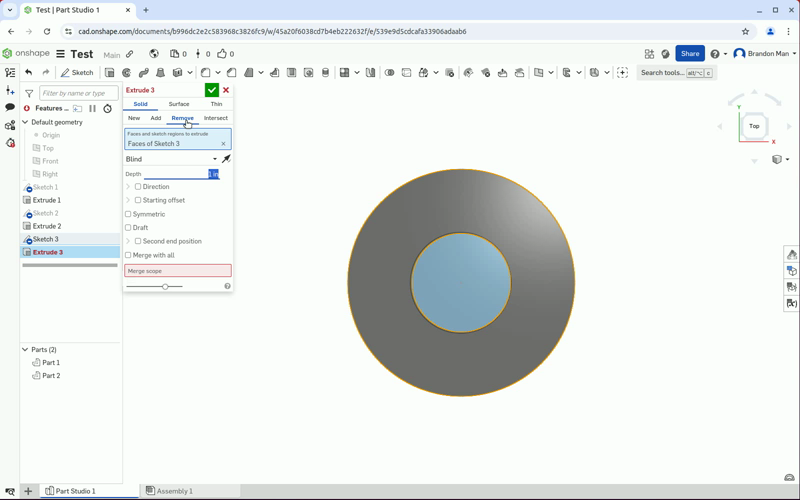
text(11.072)
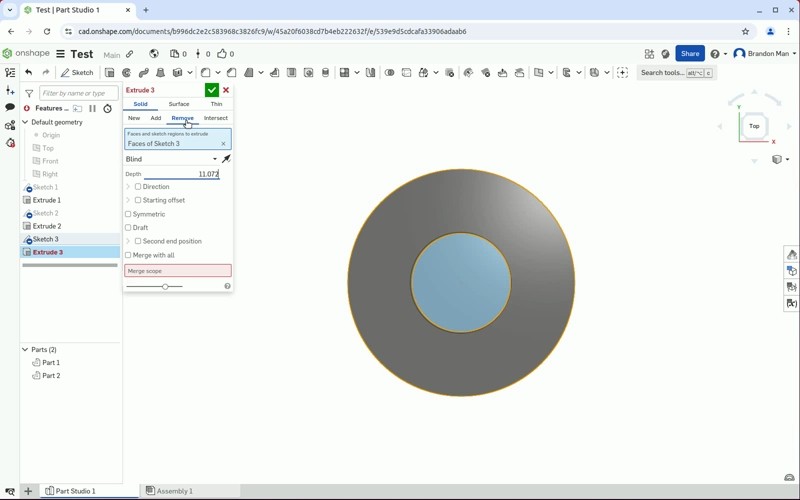
key(tab, 3)
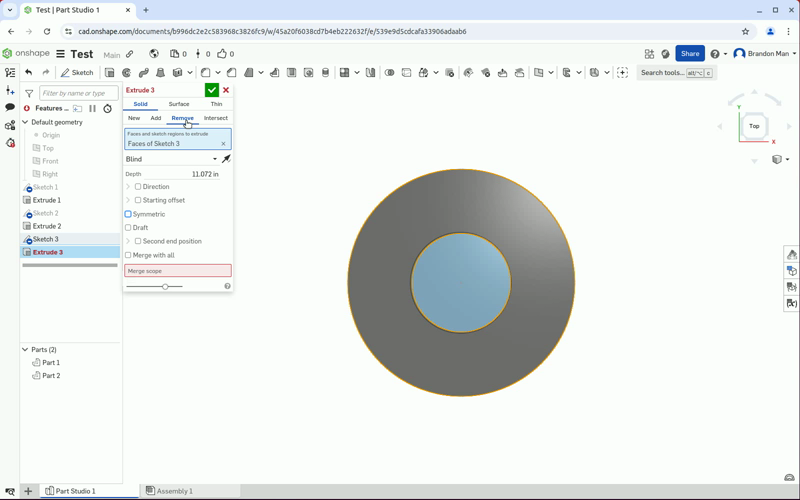
key(space)
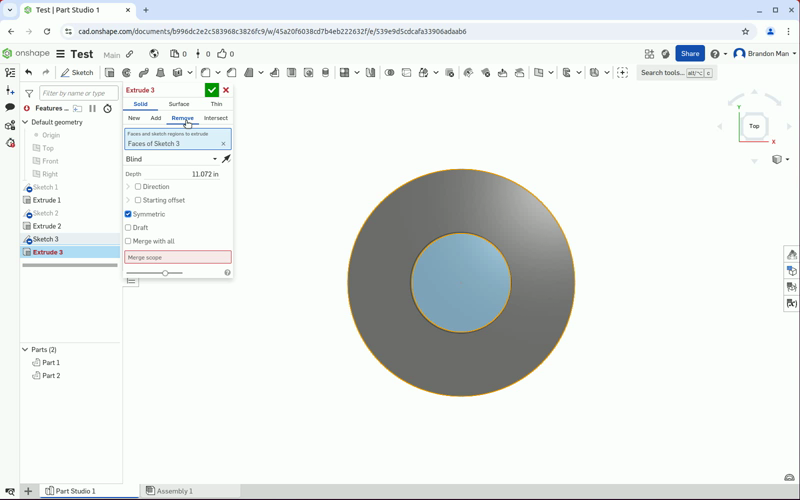
key(tab, 2)
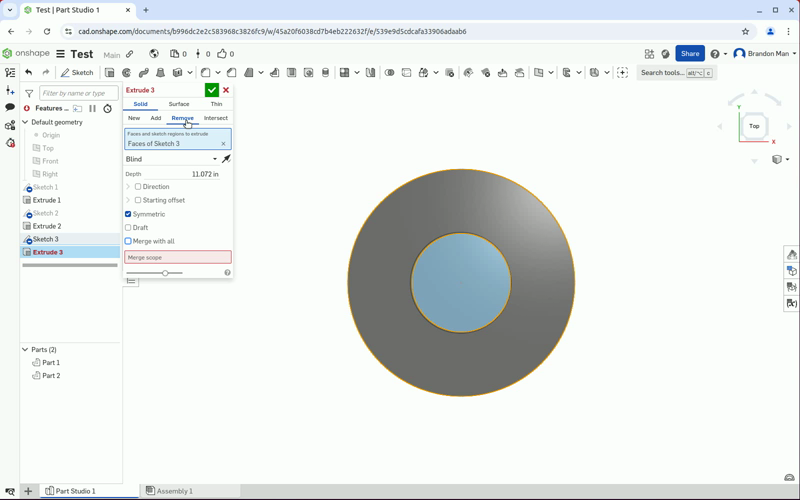
key(space)
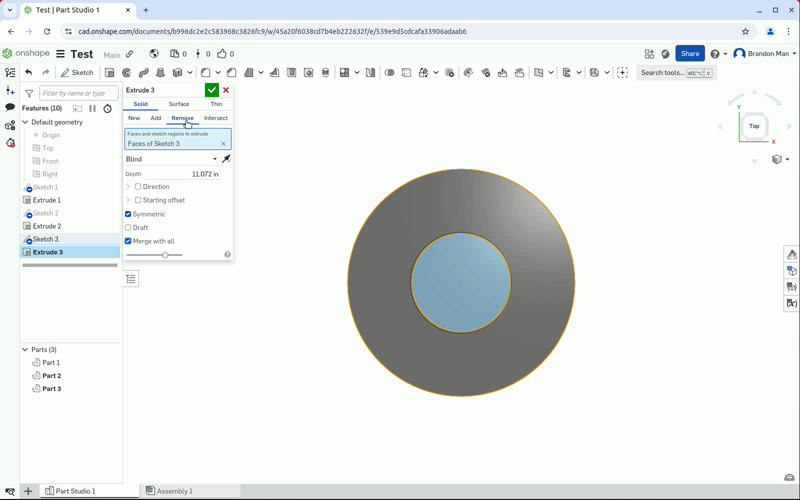
key(enter)
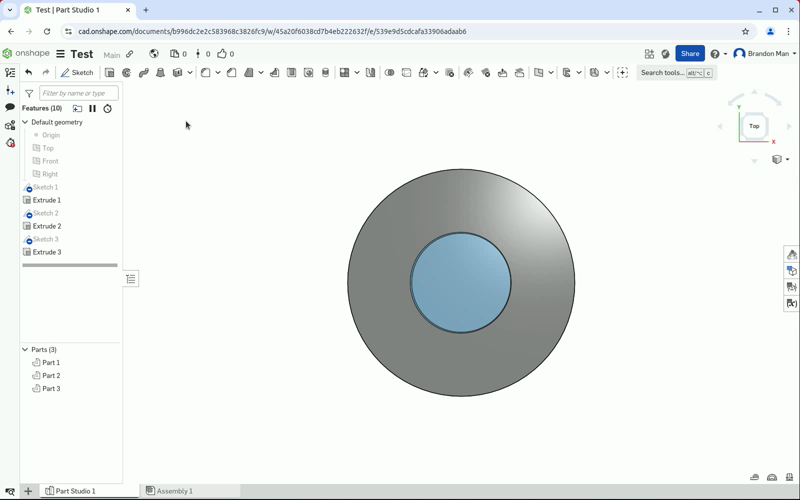
key(shift+h)
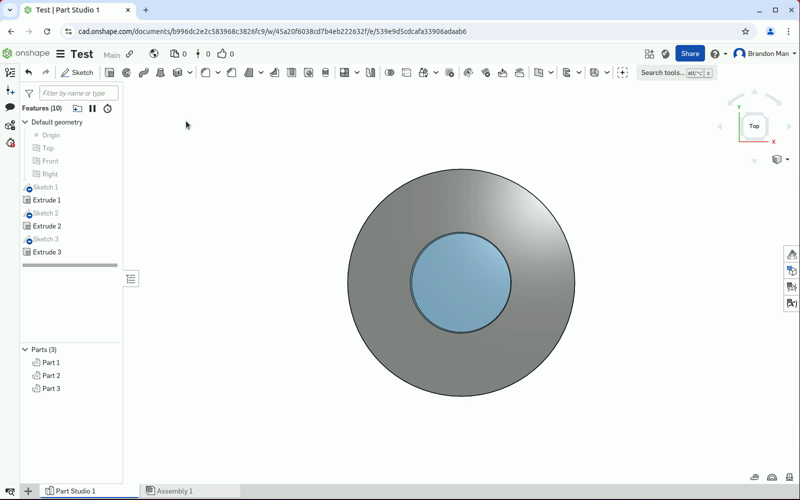
key(shift+h)
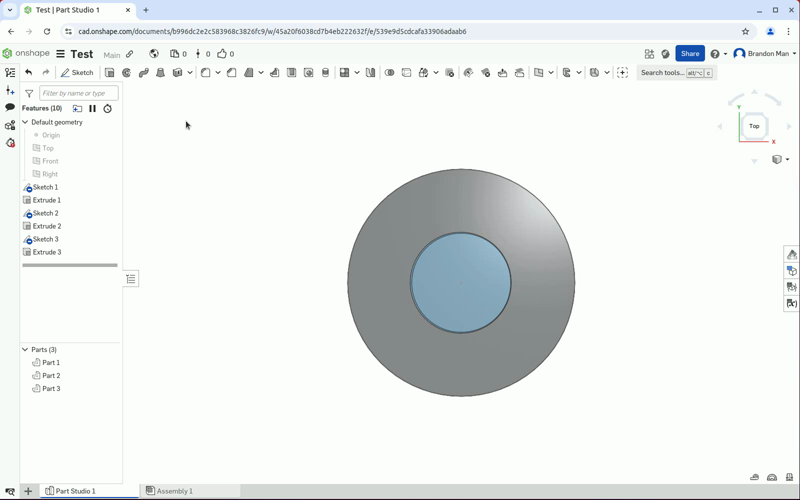
key(shift+7)
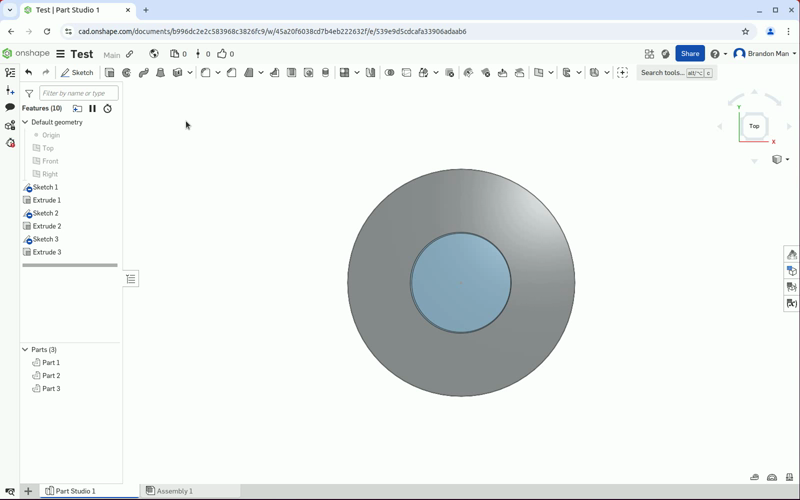
key(up, 3)
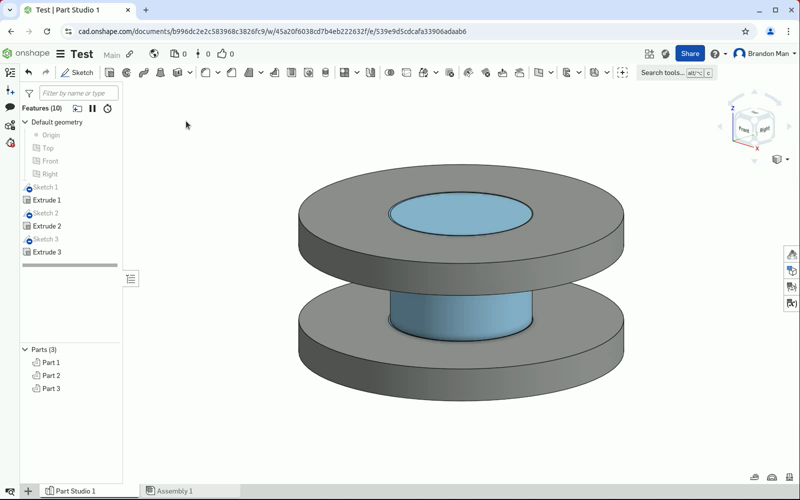
key(left, 3)
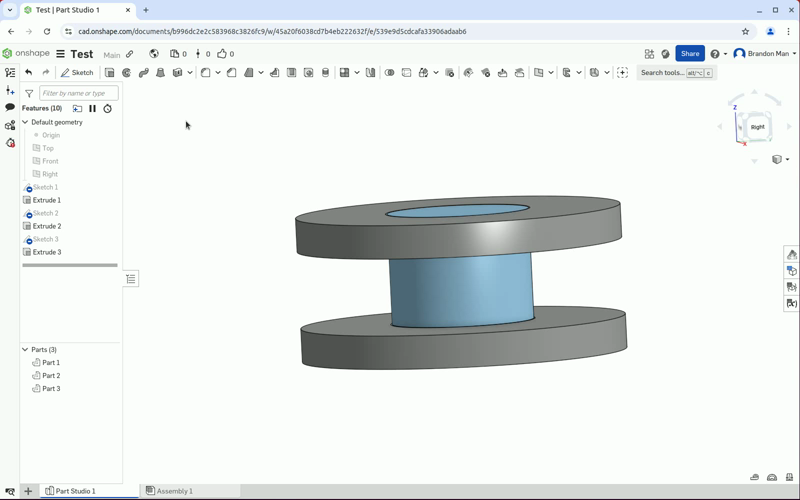
key(right, 3)
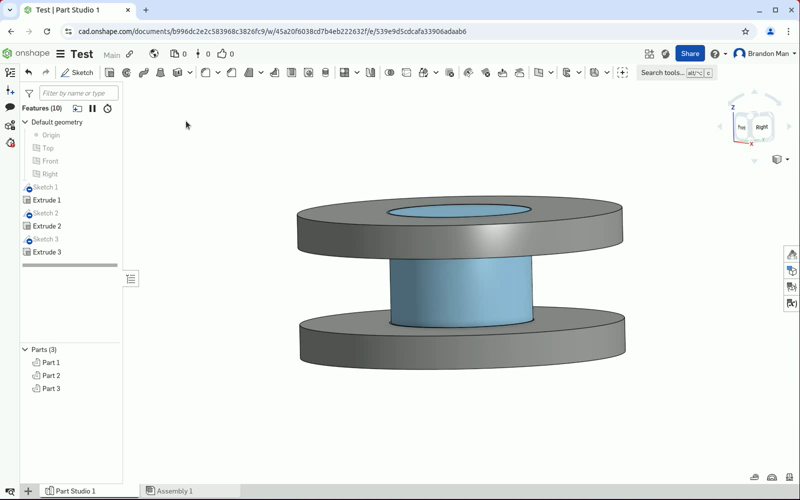
key(down, 3)
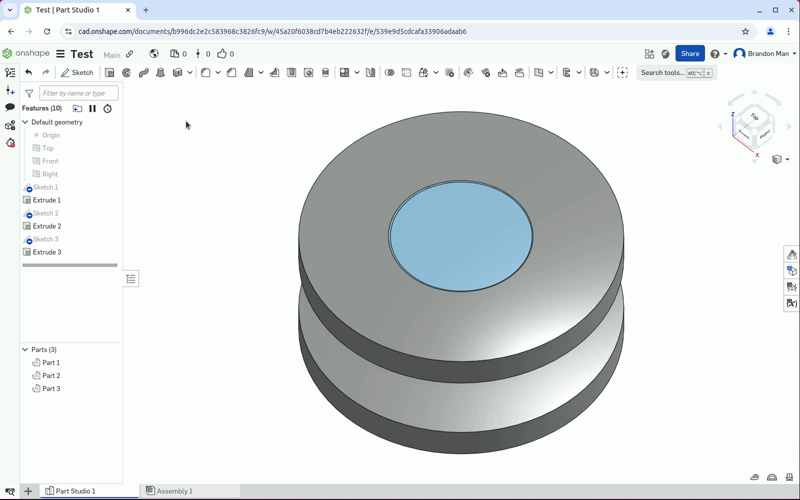
mouse_move(73, 189)
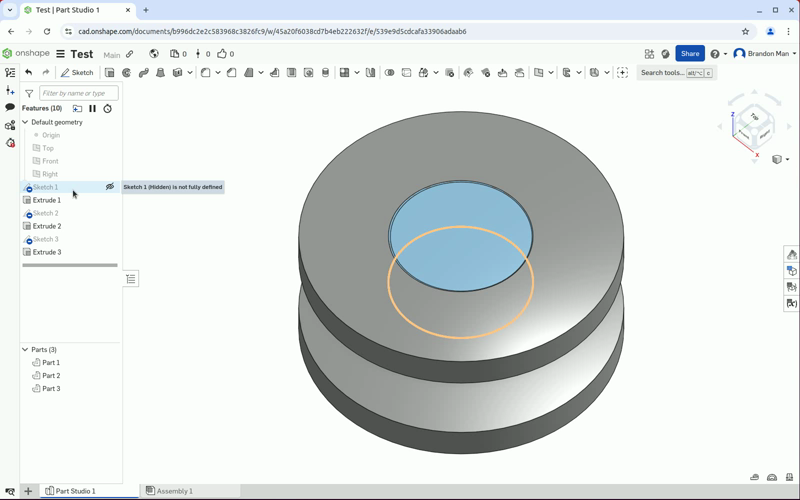
click(73, 189)